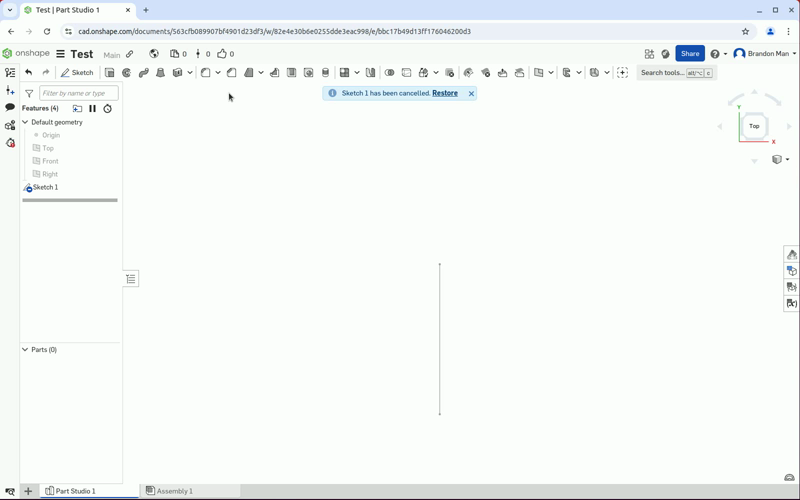
key(shift+h)
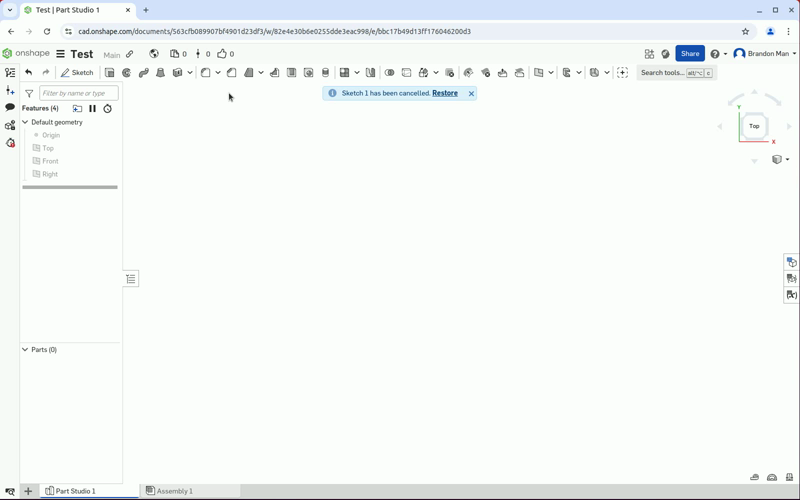
mouse_move(73, 352)
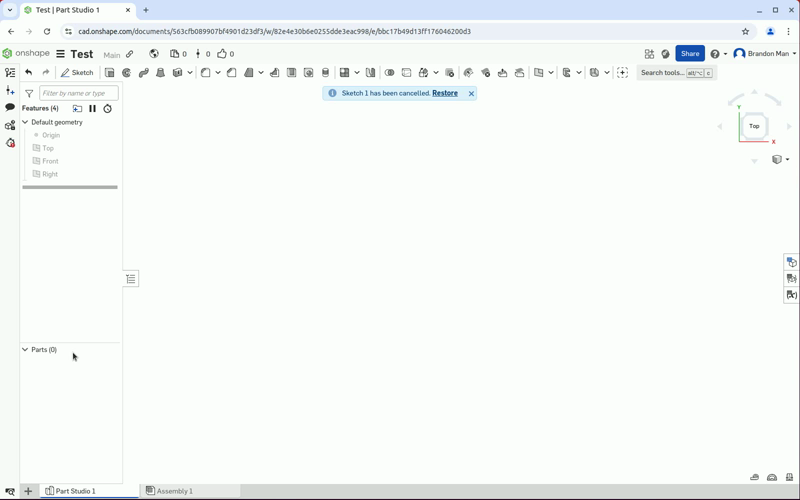
key(y)
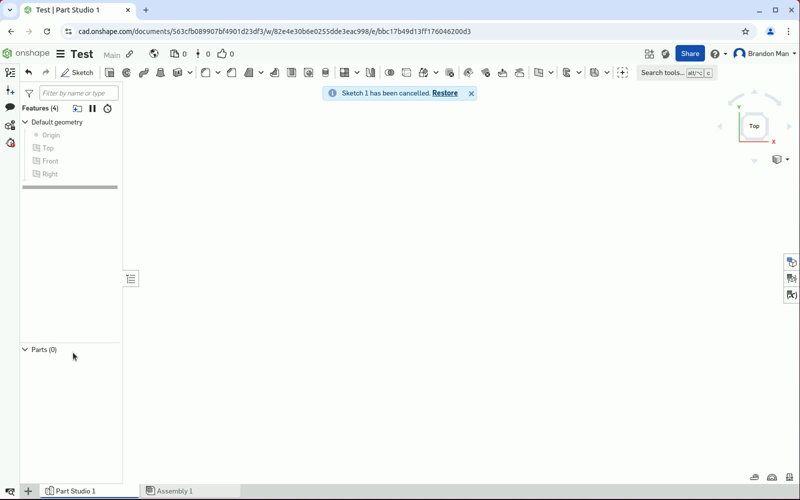
key(shift+p)
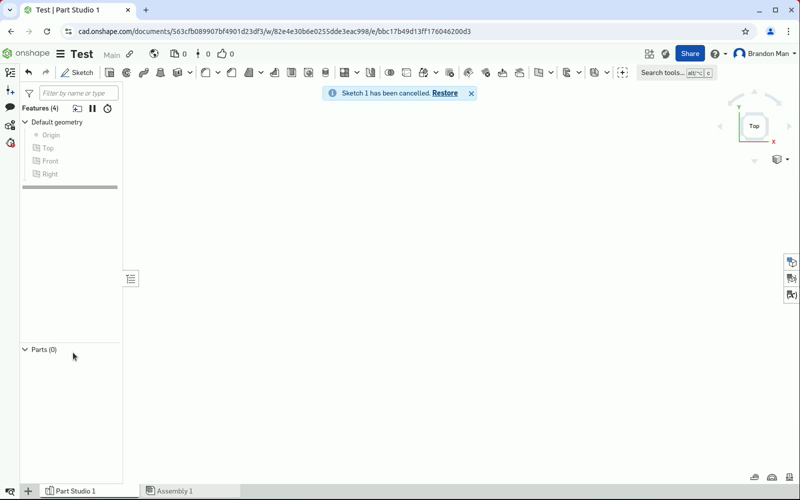
key(space)
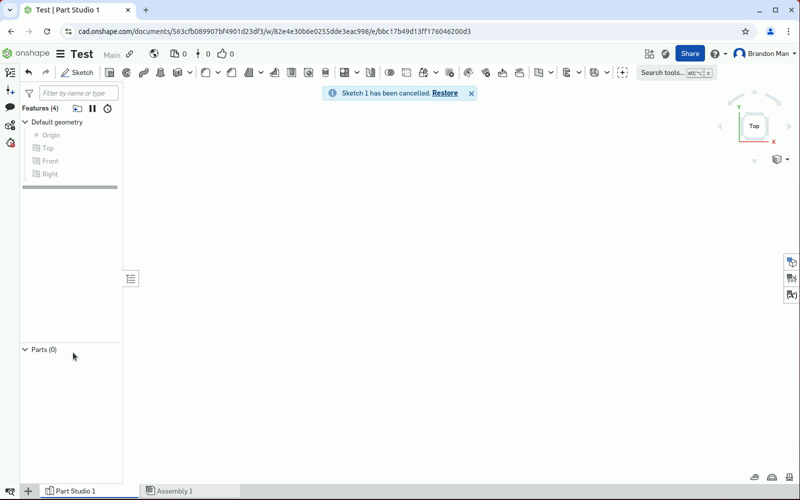
key_down(shift)
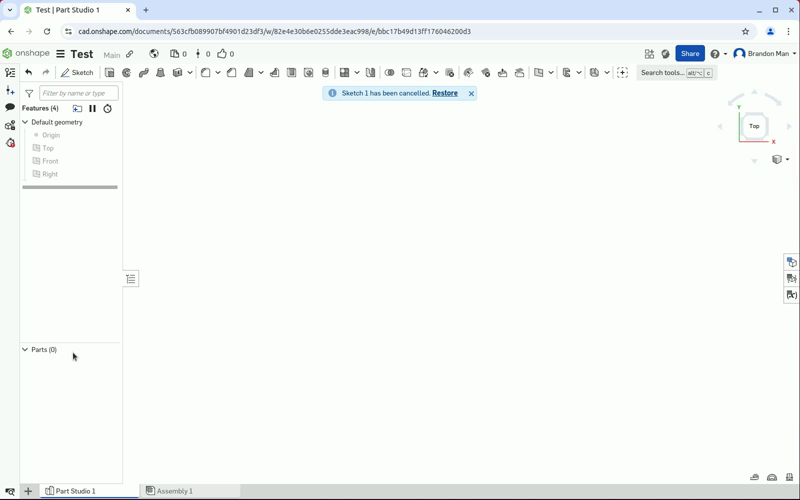
key(up)
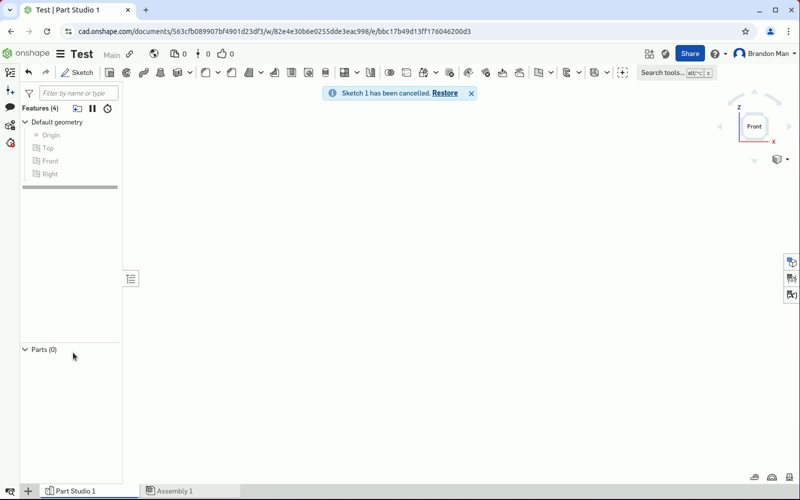
key_up(shift)
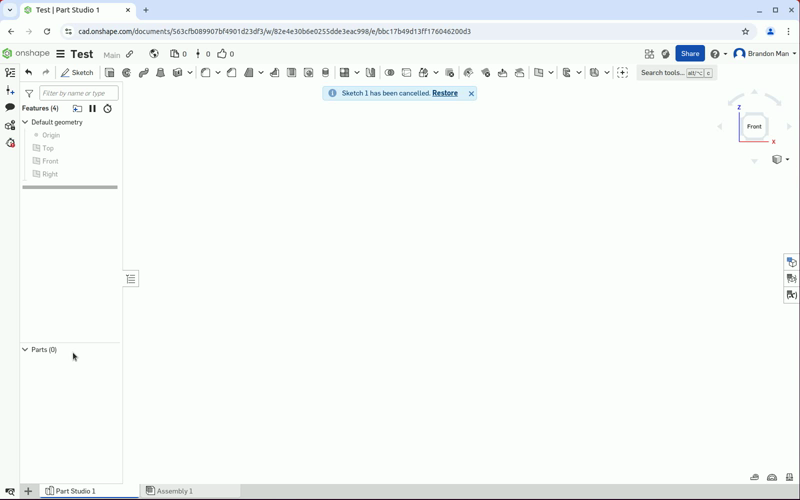
mouse_move(73, 352)
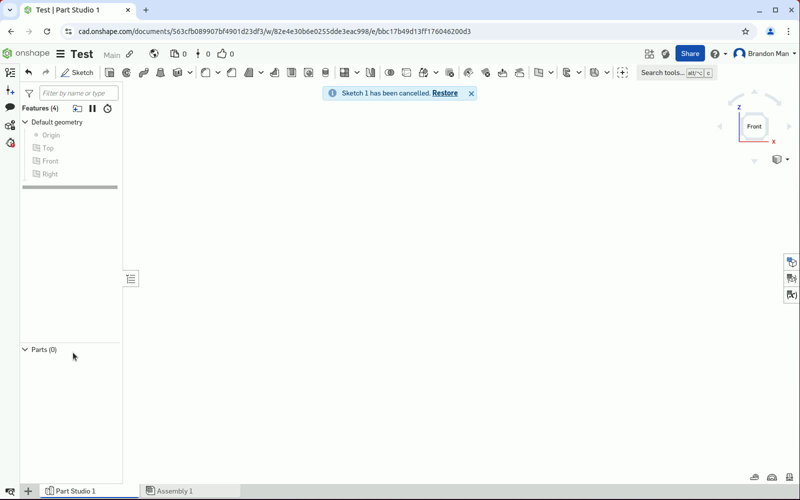
key(shift+y)
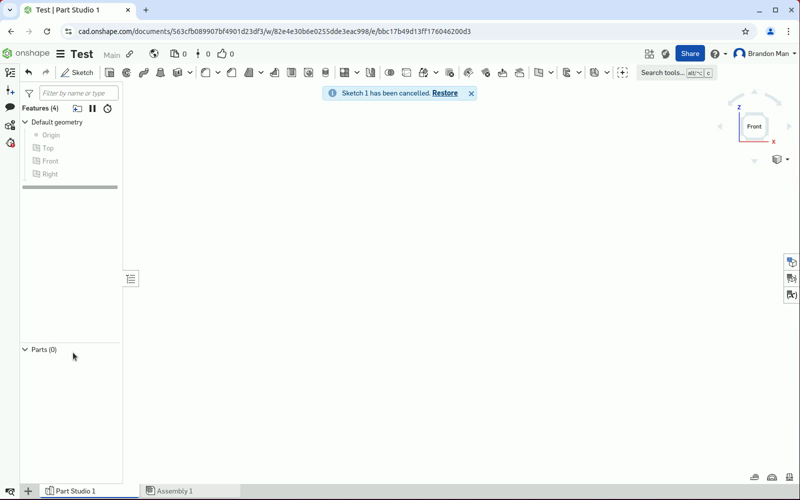
key(shift+s)
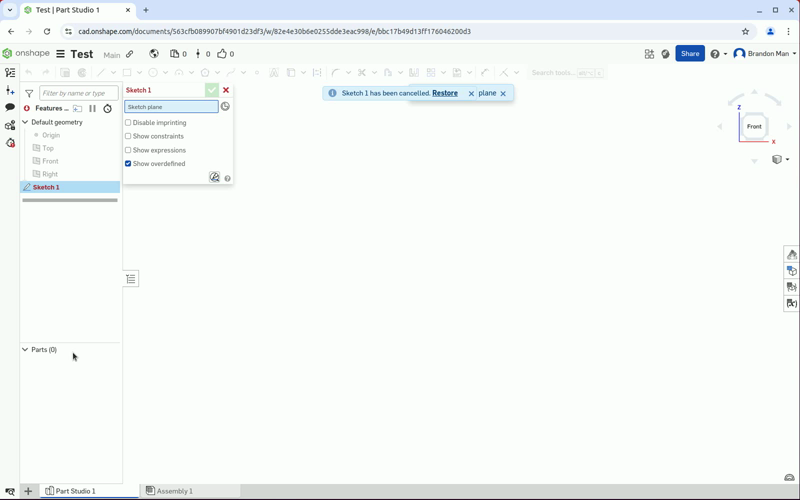
mouse_move(73, 163)
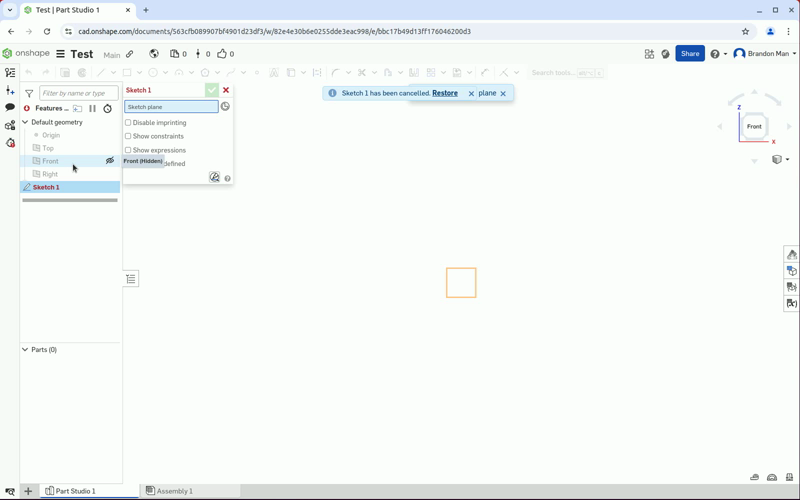
click(73, 163)
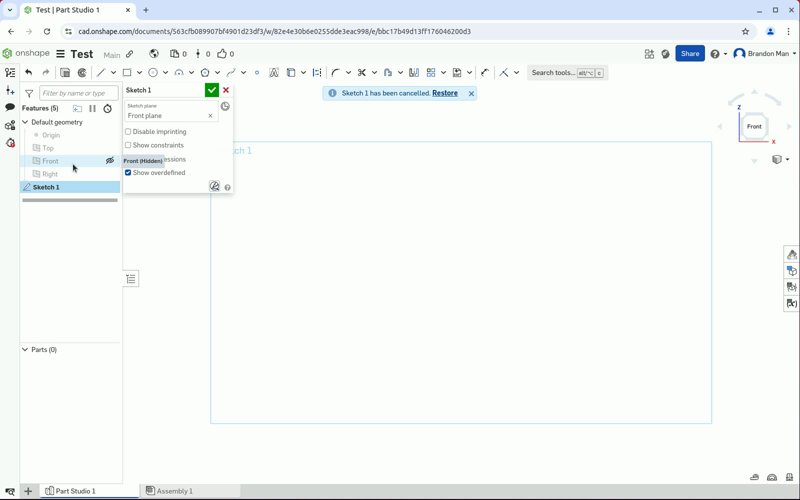
mouse_move(73, 352)
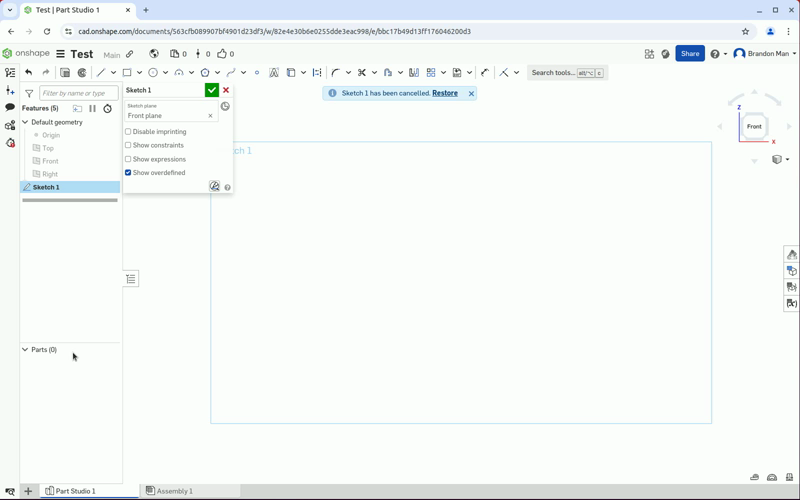
key(y)
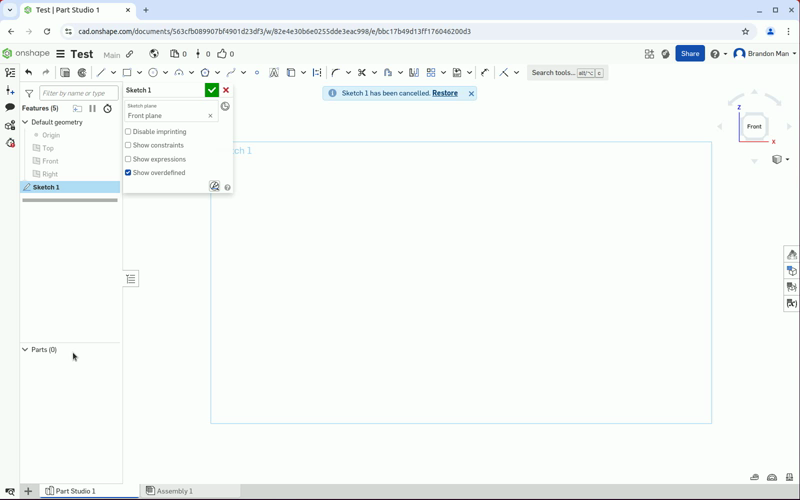
key(l)
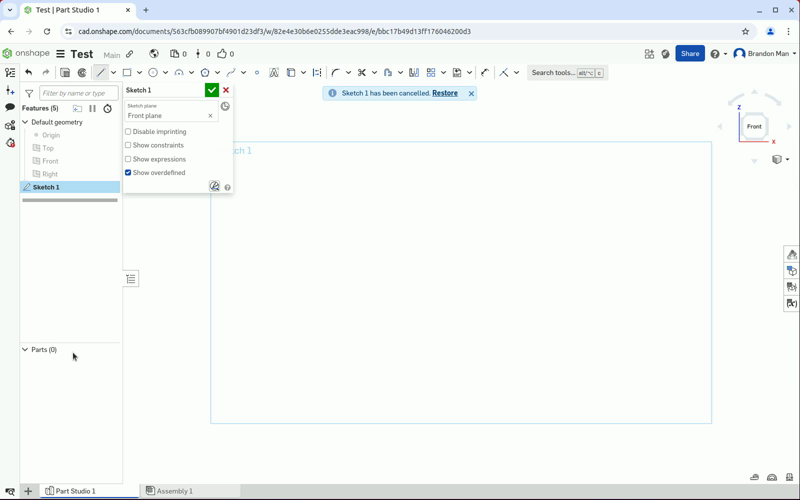
key_down(shift)
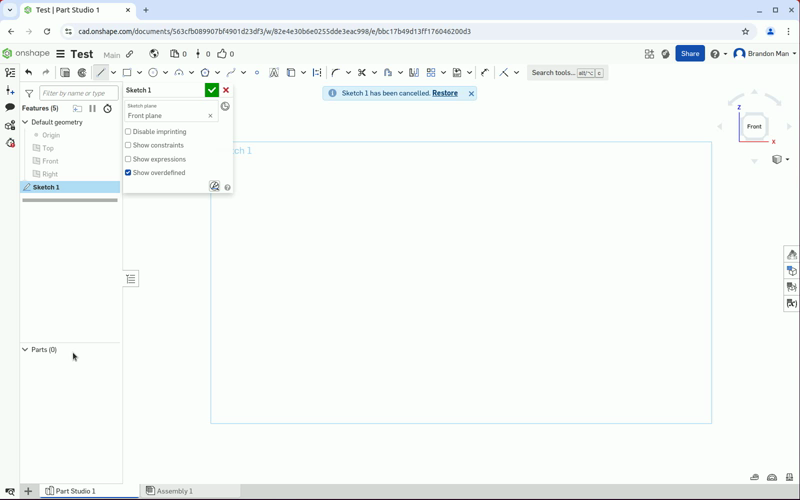
mouse_move(460, 282)
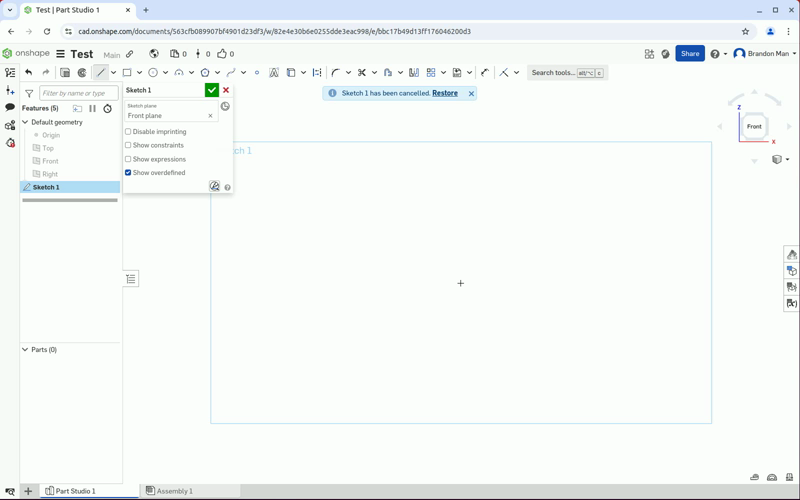
click(460, 282)
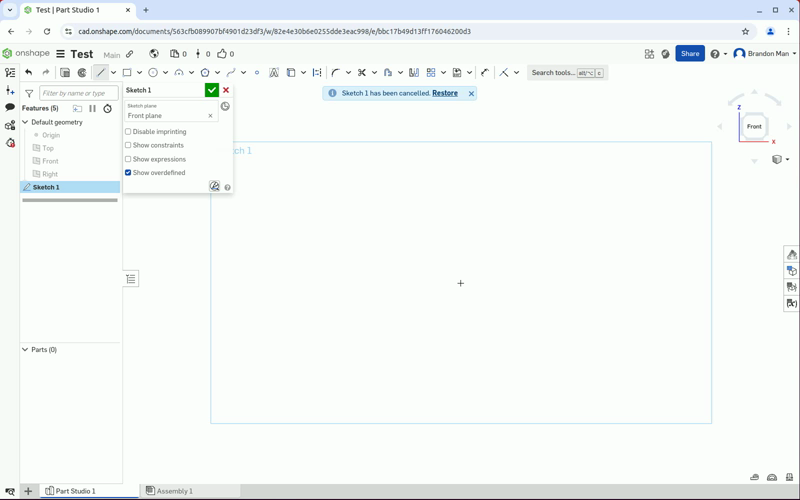
key_up(shift)
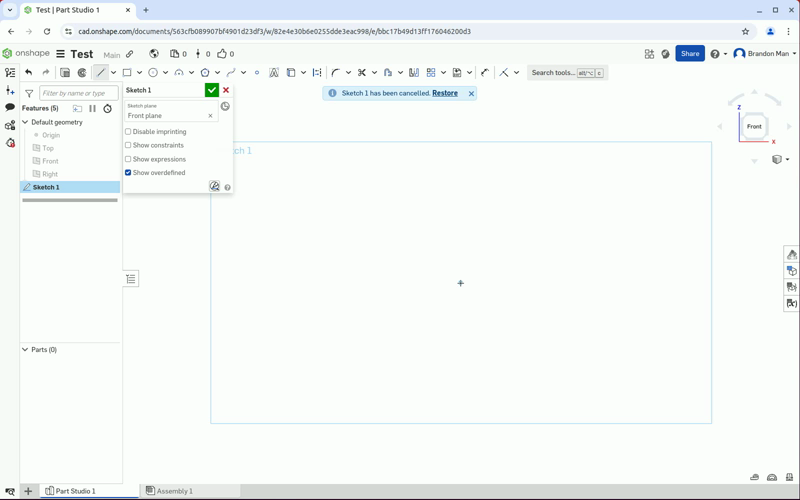
key_down(shift)
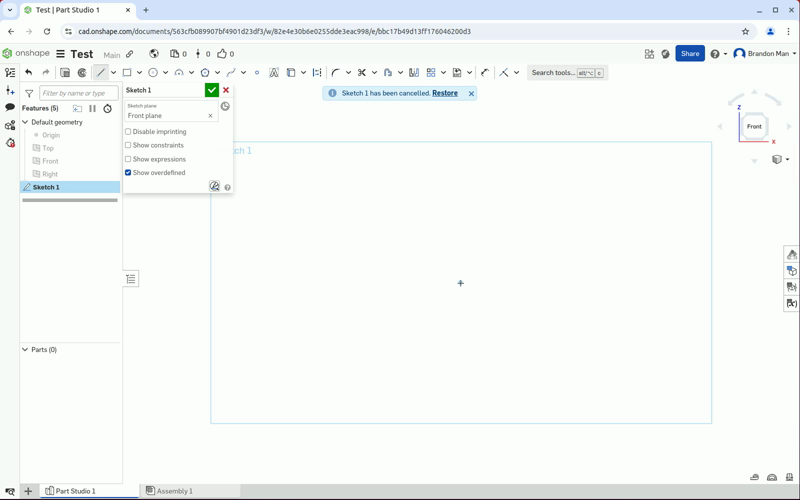
mouse_move(573, 282)
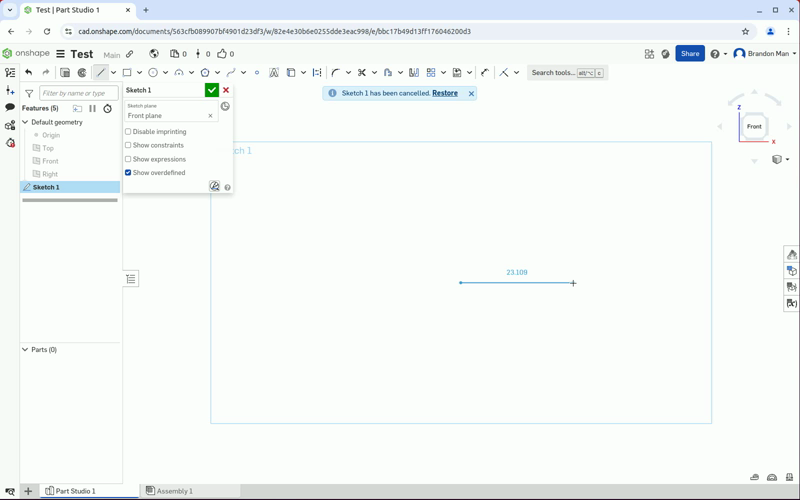
click(573, 282)
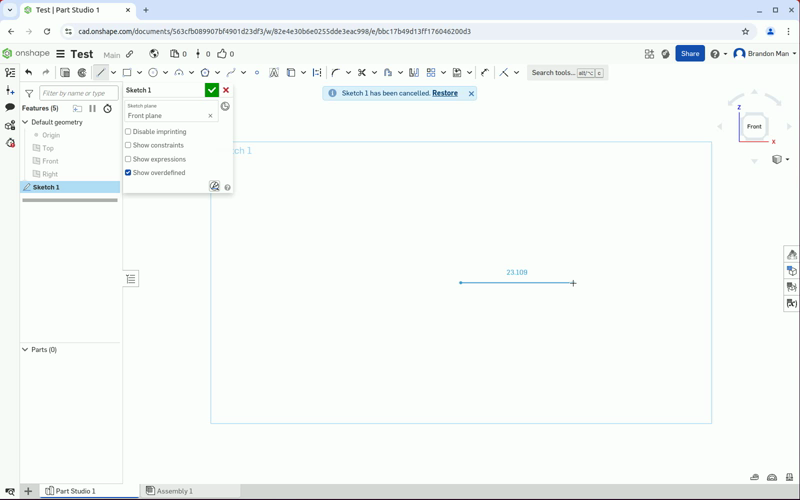
key_up(shift)
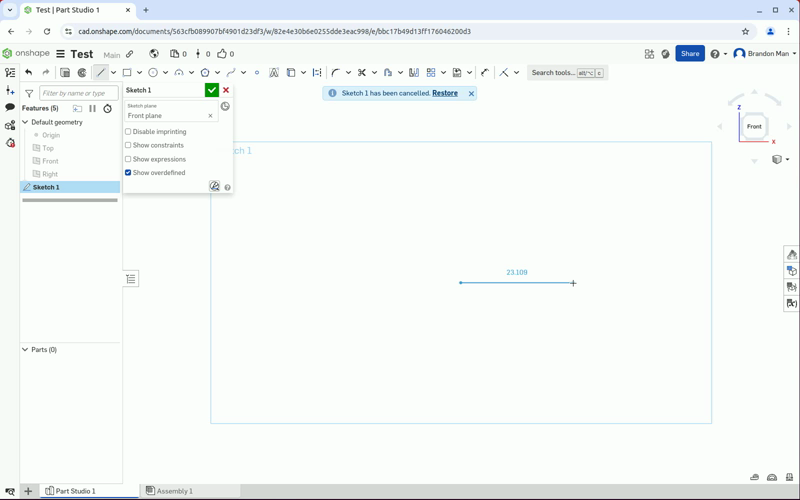
key_down(shift)
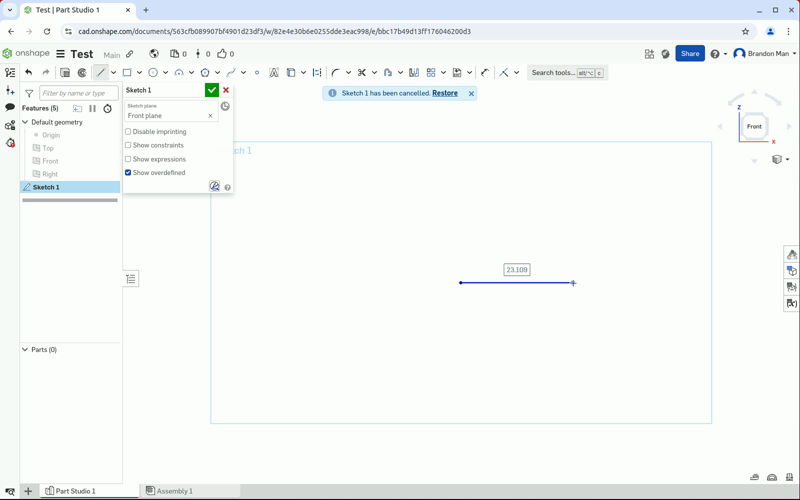
mouse_move(589, 282)
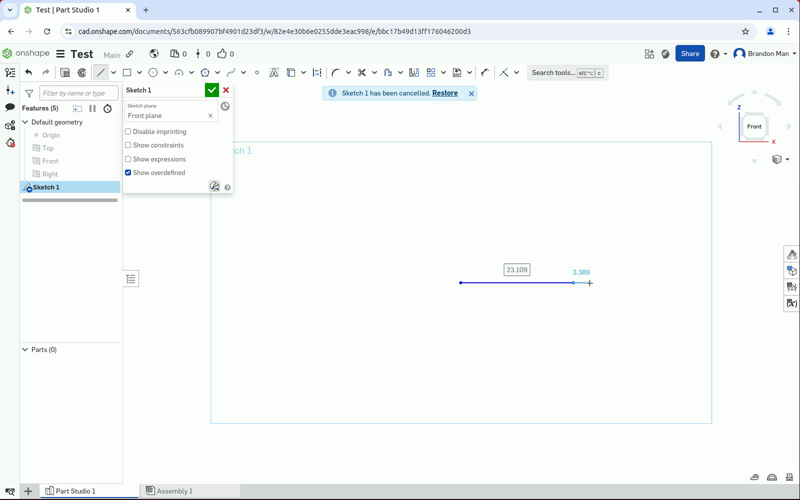
mouse_move(573, 260)
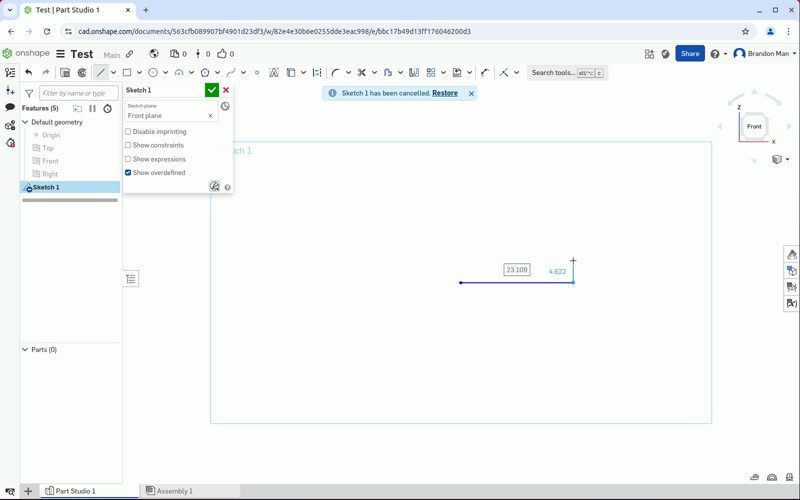
click(573, 260)
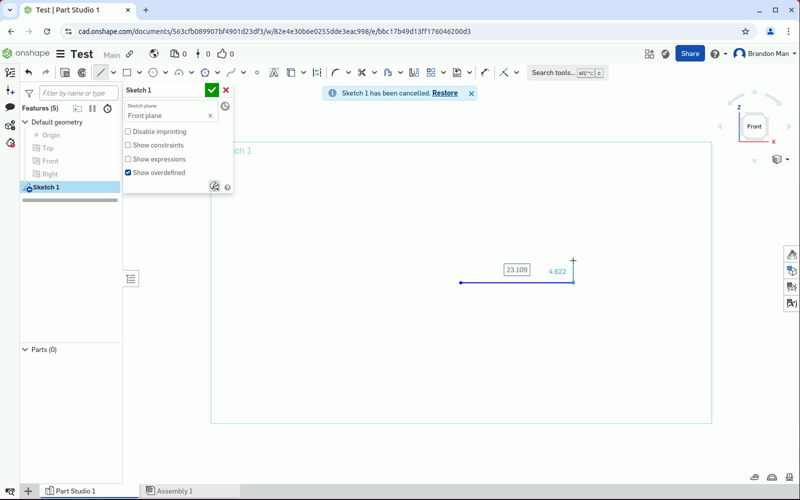
key_up(shift)
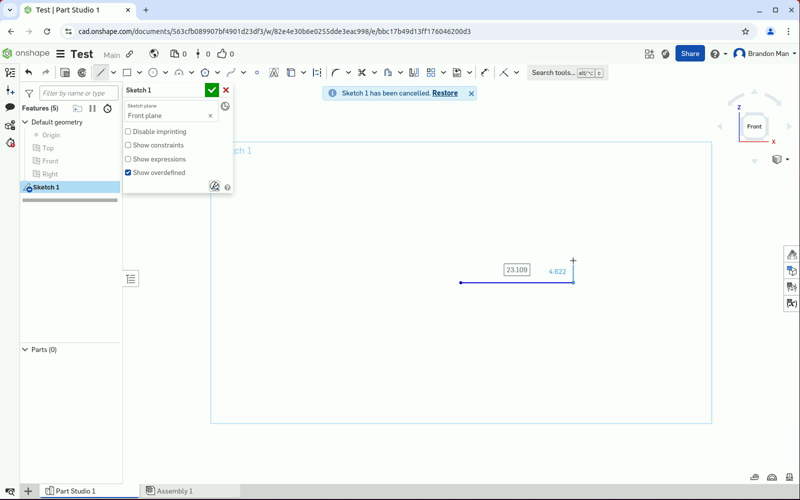
key_down(shift)
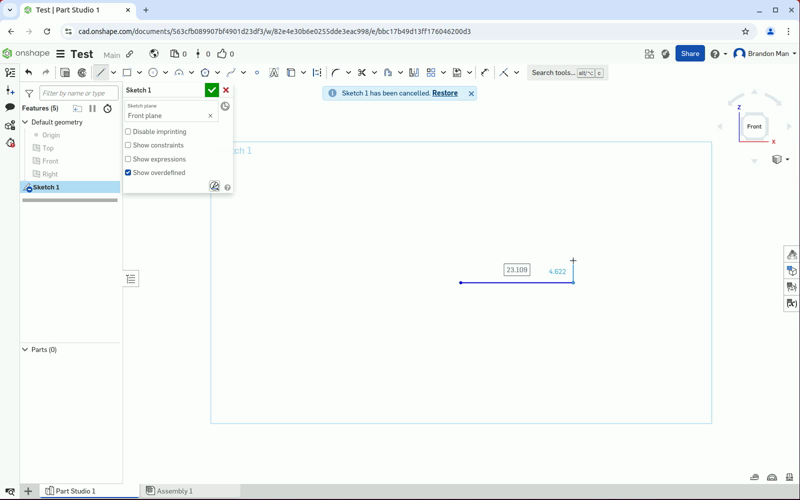
mouse_move(460, 260)
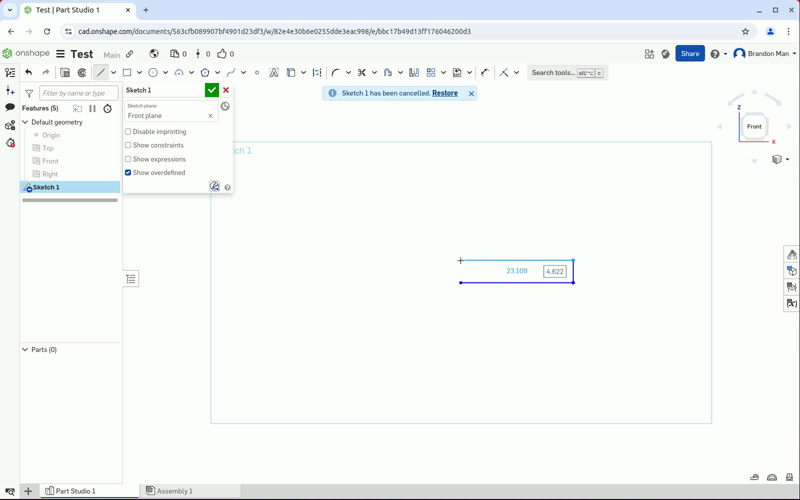
click(460, 260)
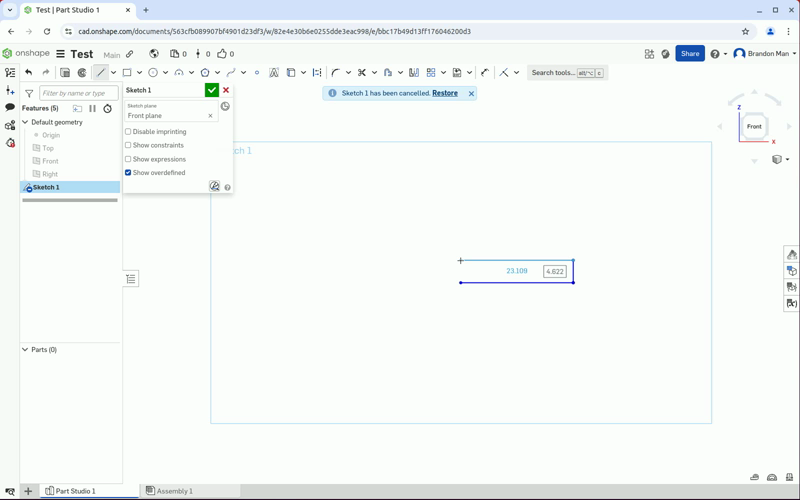
key_up(shift)
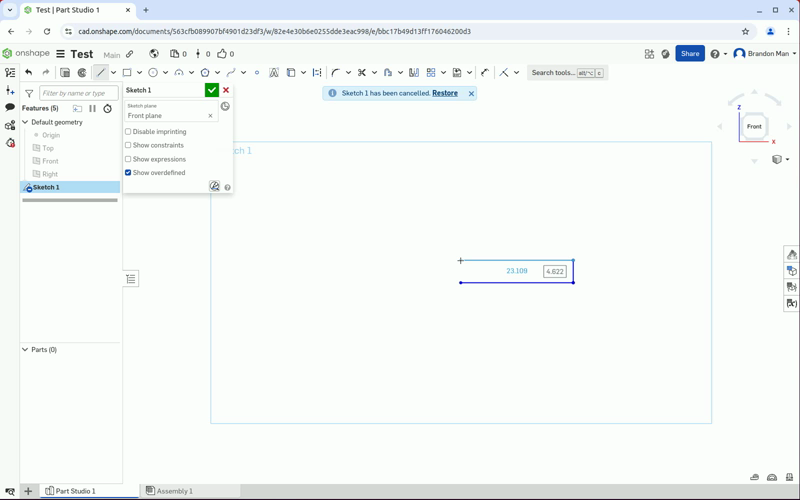
mouse_move(490, 260)
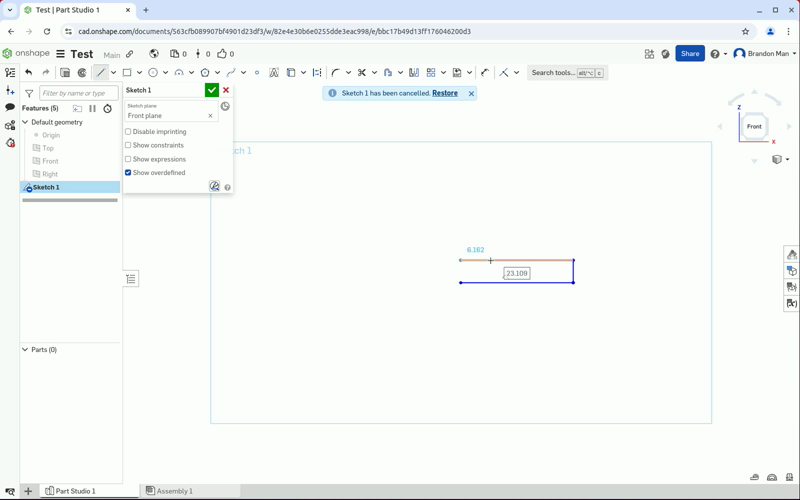
key_down(shift)
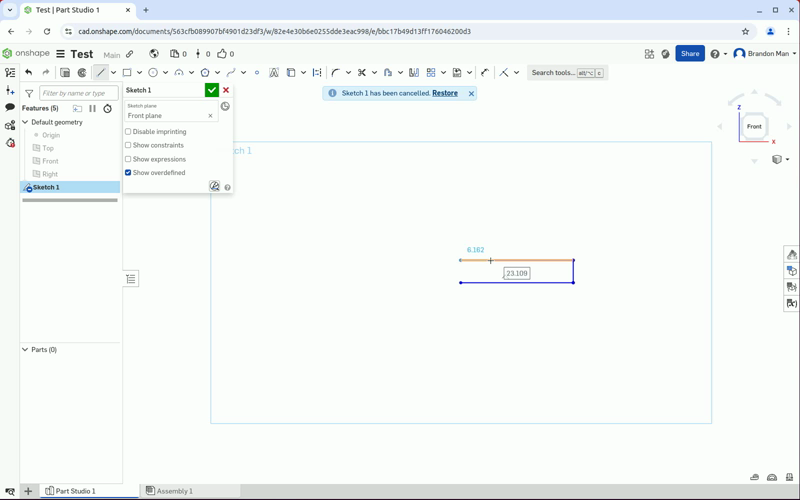
mouse_move(460, 282)
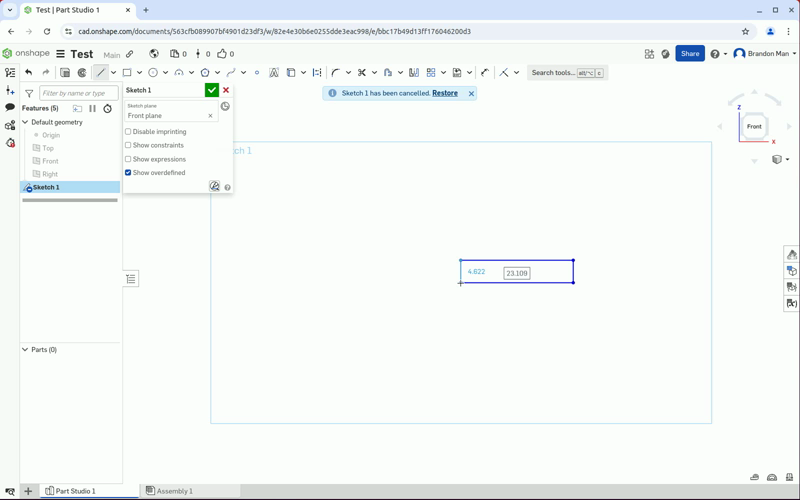
key_up(shift)
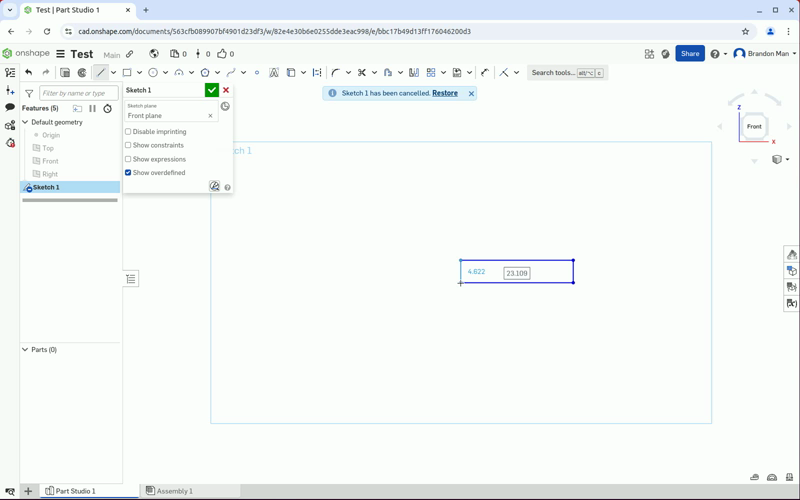
click(460, 282)
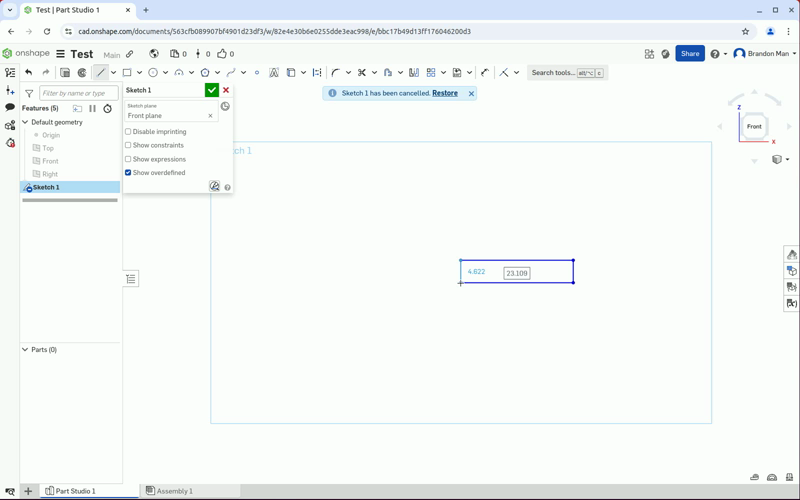
key(esc)
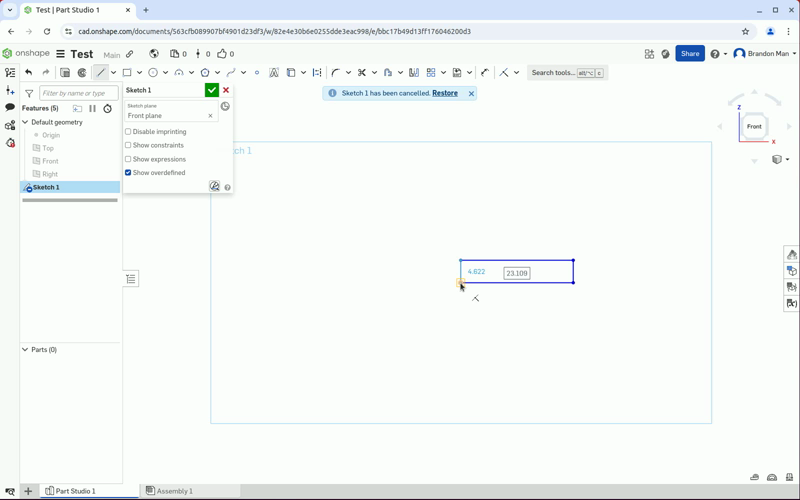
mouse_move(546, 278)
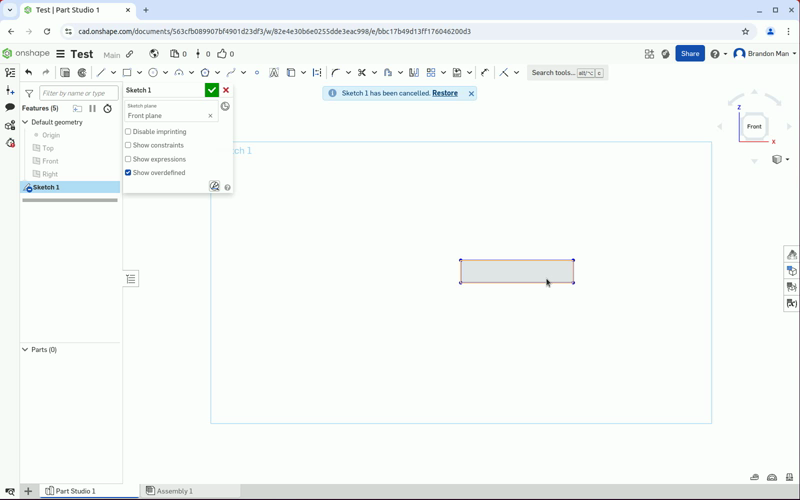
click(546, 278)
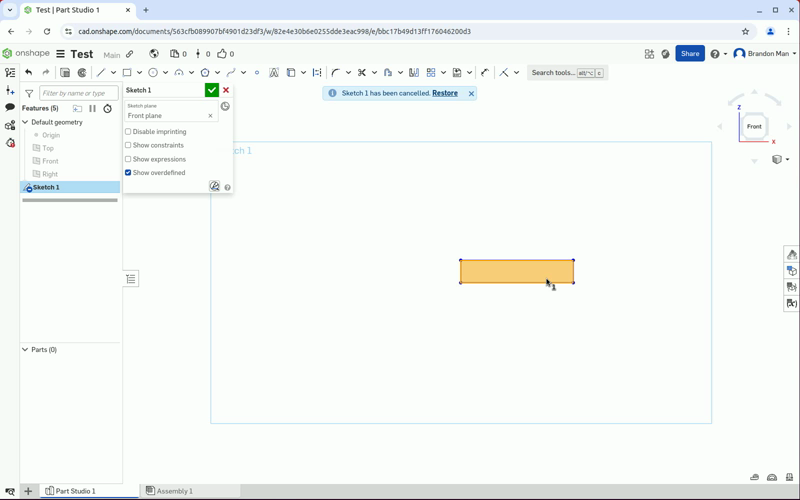
mouse_move(73, 352)
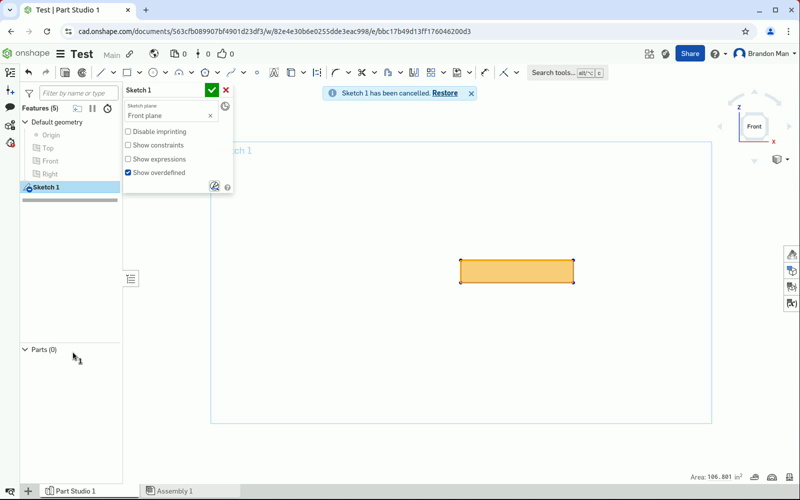
key(shift+y)
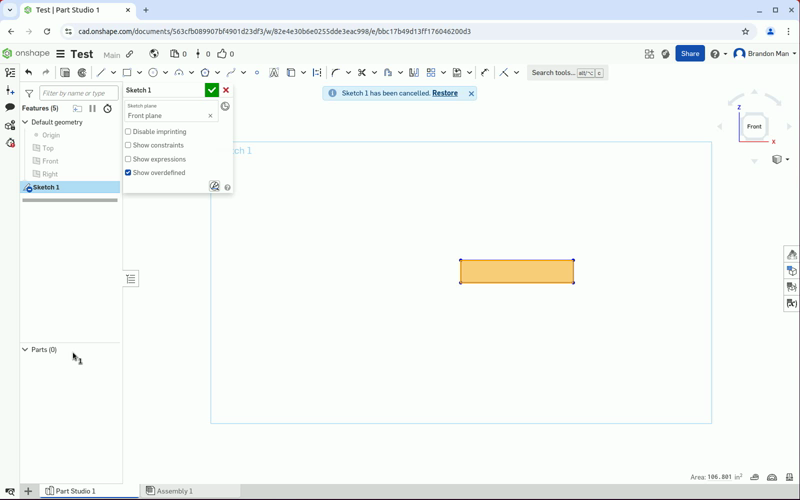
key(shift+e)
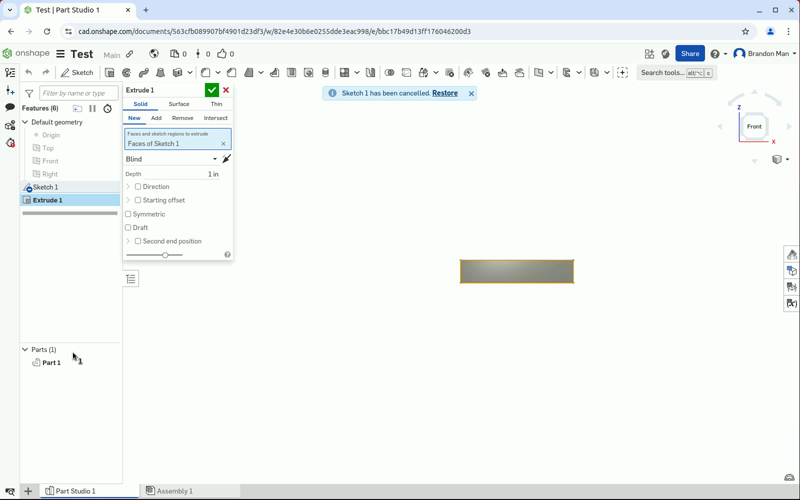
mouse_move(143, 106)
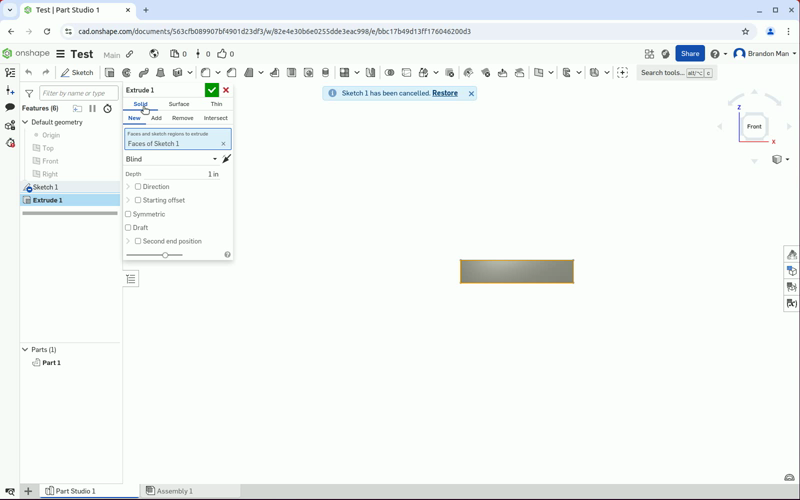
click(143, 106)
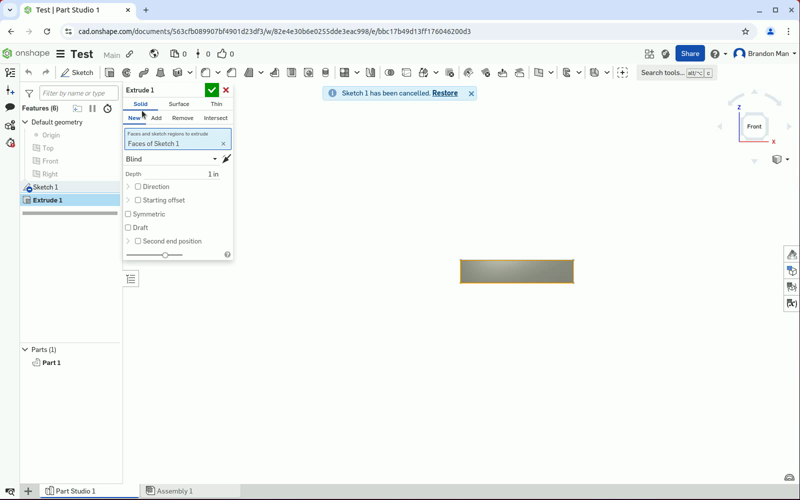
mouse_move(137, 120)
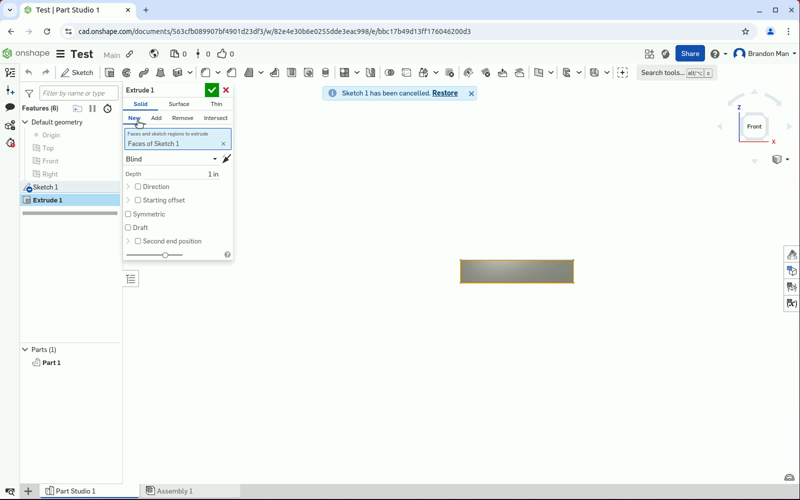
click(137, 120)
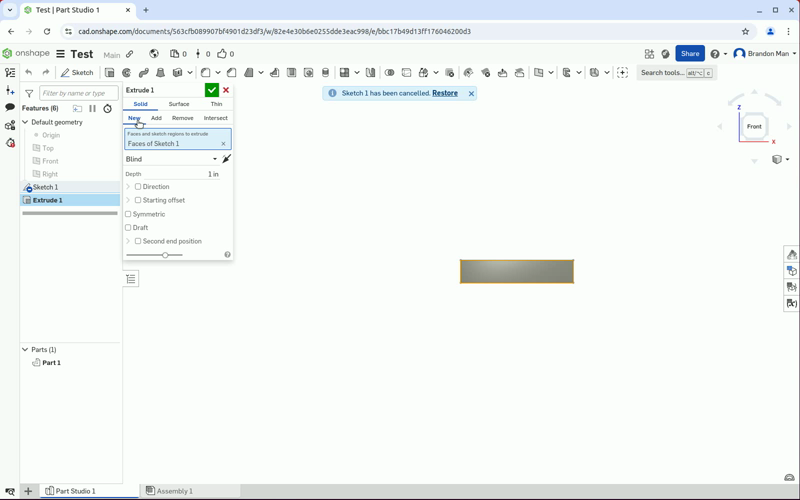
key(tab, 4)
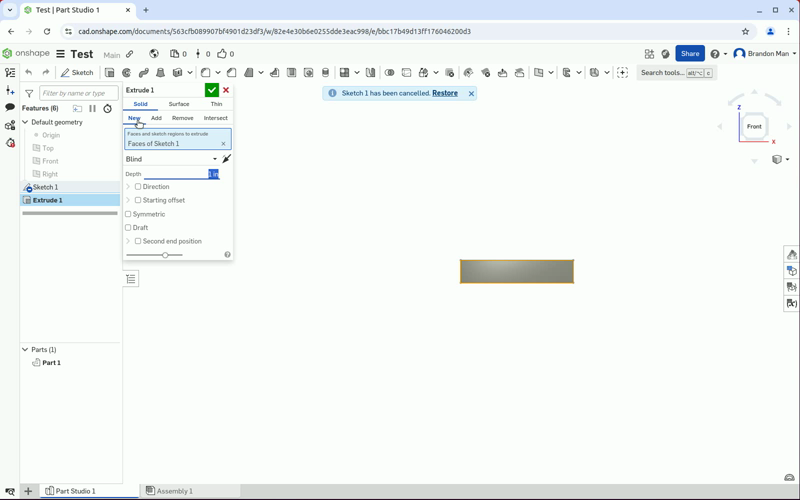
text(4.814)
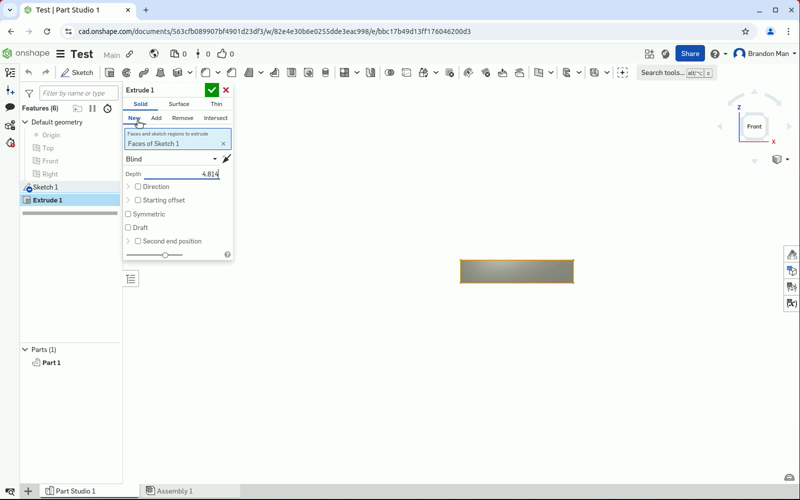
key(enter)
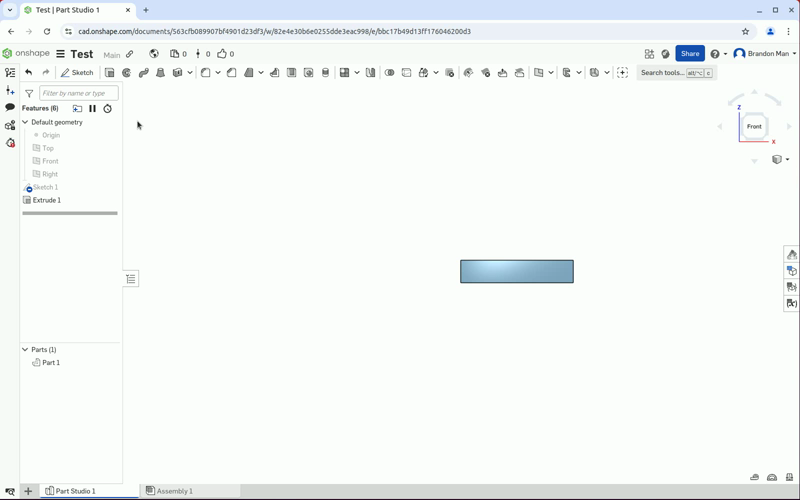
key(shift+h)
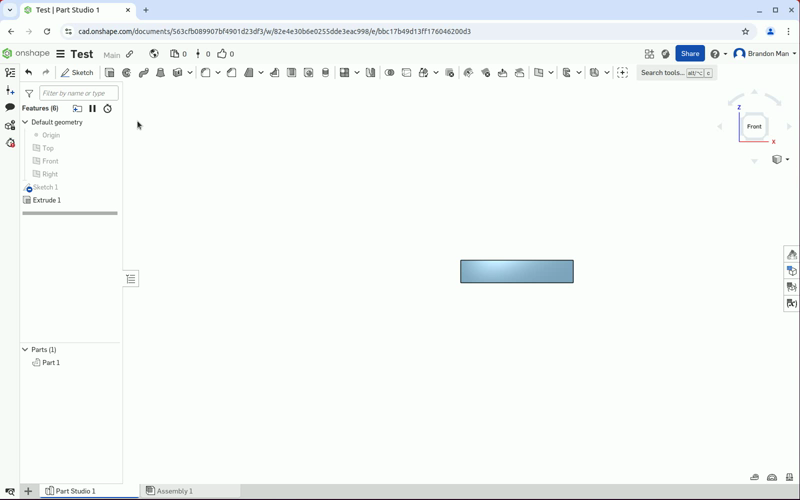
key(shift+h)
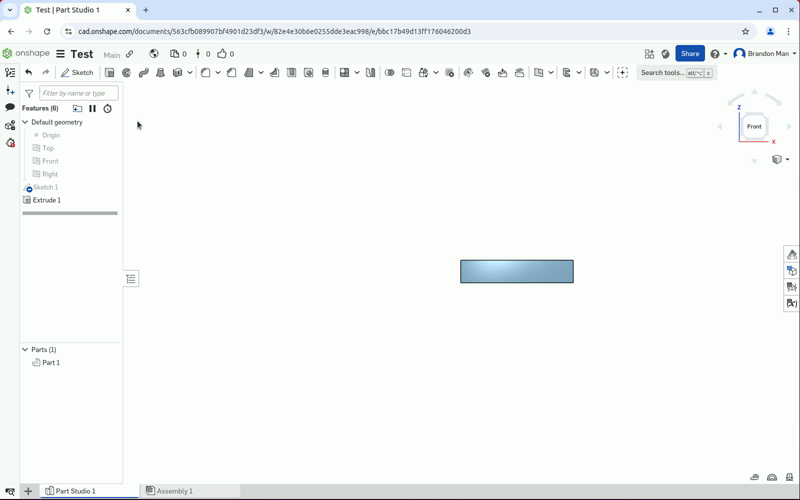
mouse_move(73, 189)
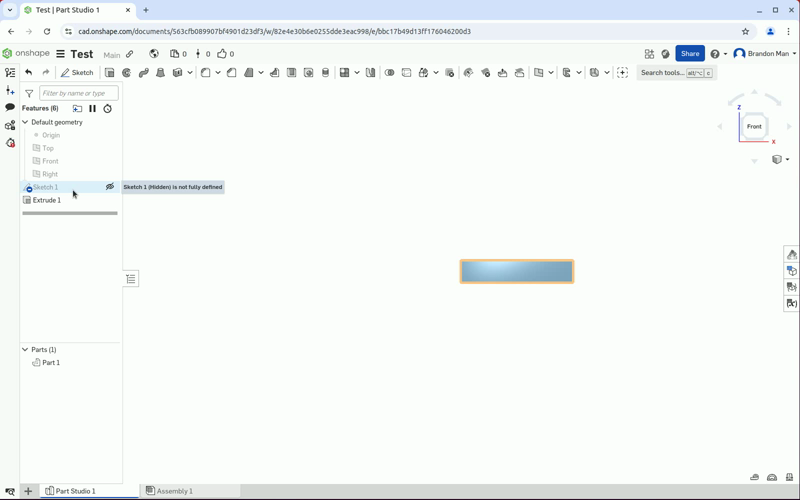
click(73, 189)
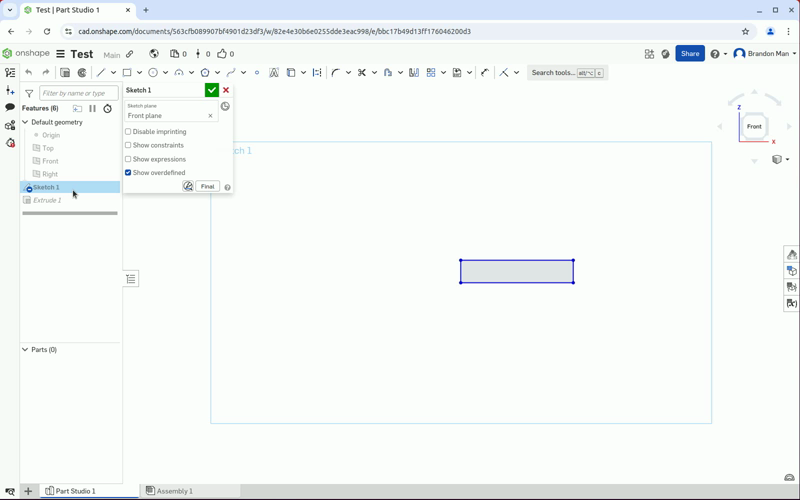
mouse_move(229, 92)
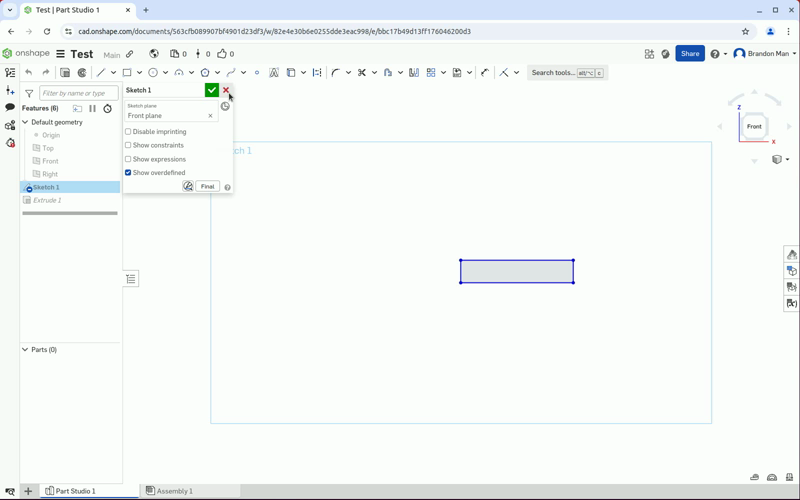
click(229, 92)
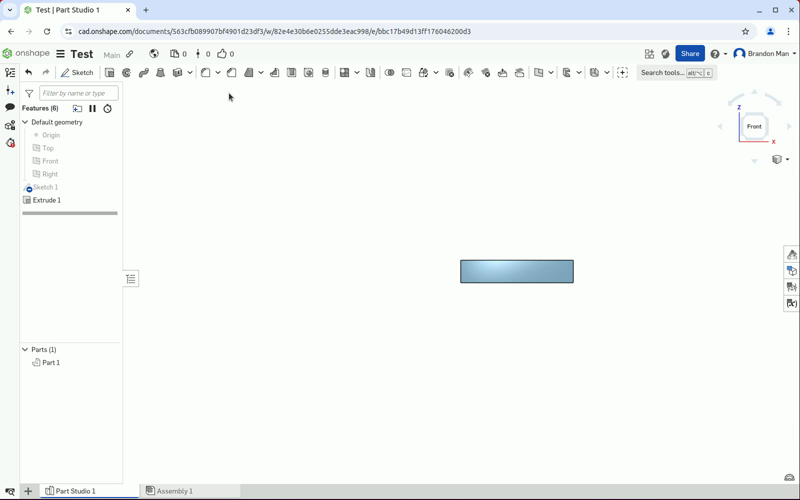
mouse_move(73, 352)
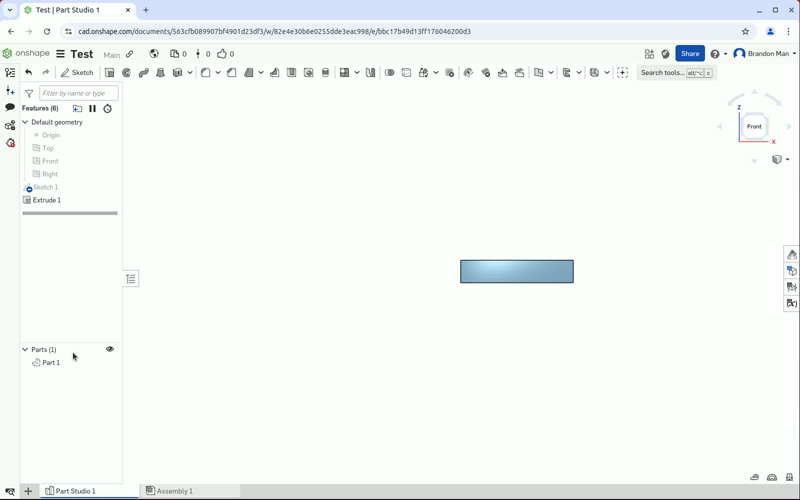
key(y)
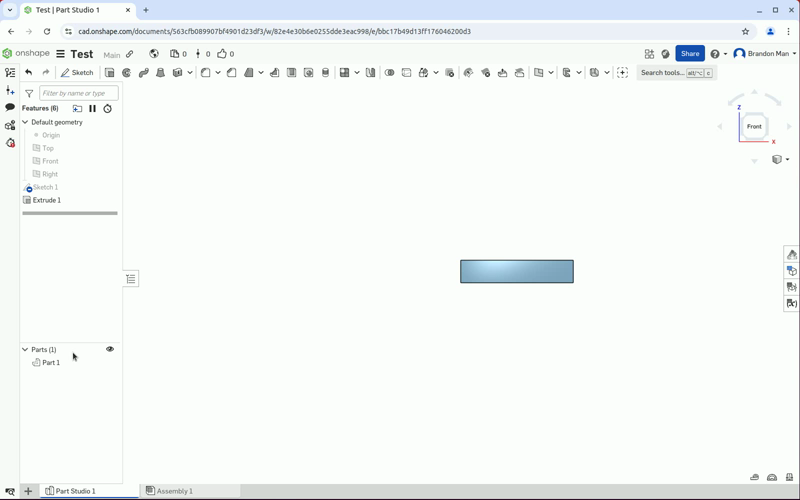
key(shift+p)
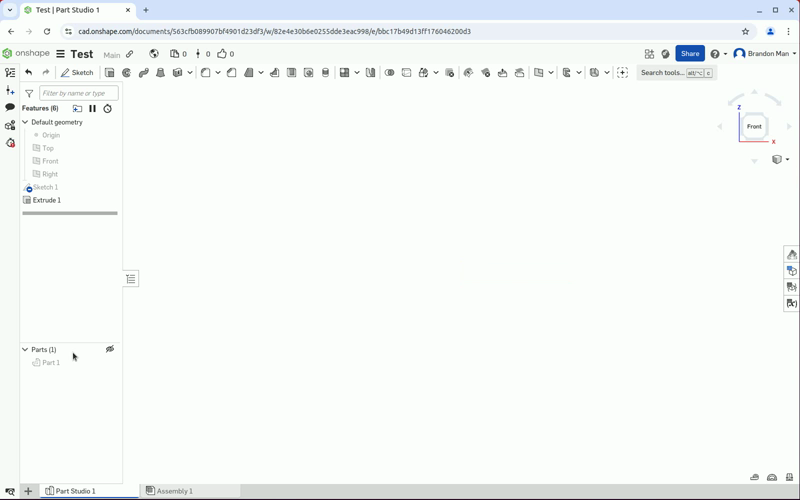
key(space)
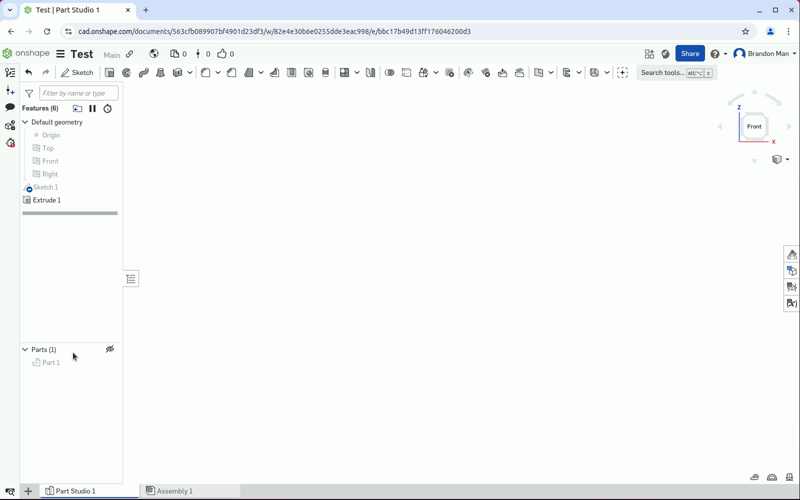
key_down(shift)
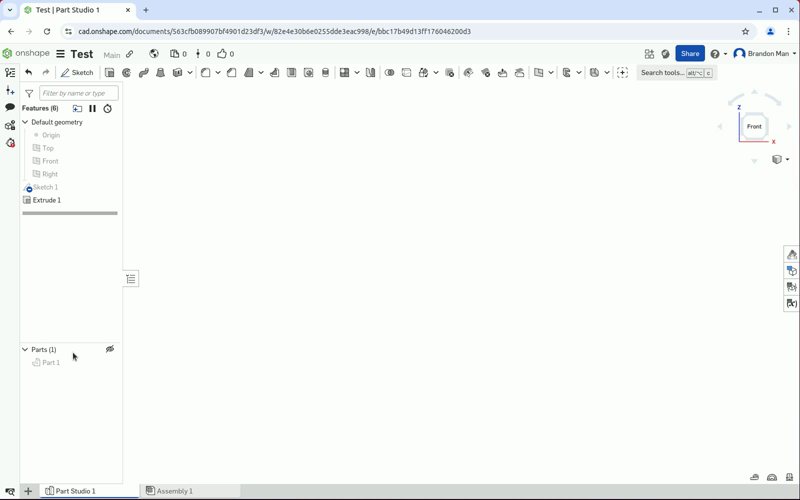
key(left)
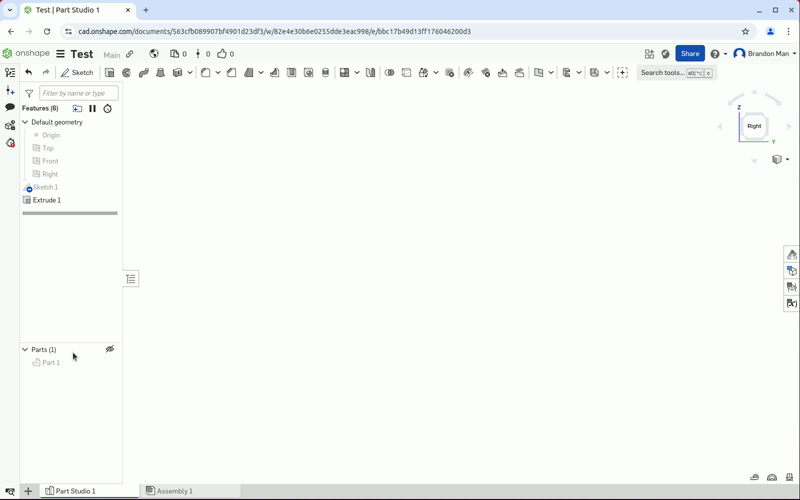
key_up(shift)
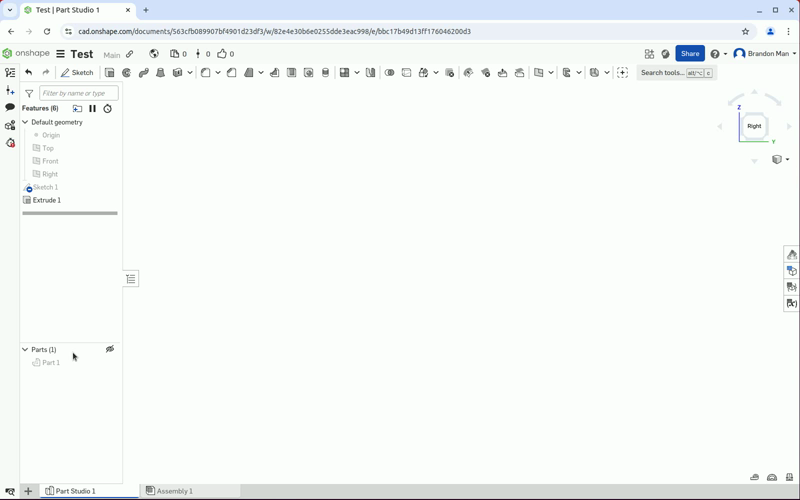
mouse_move(73, 352)
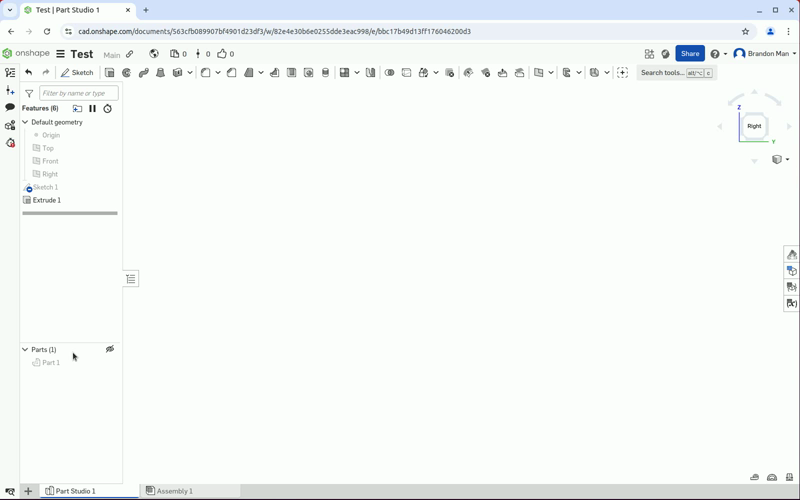
key(shift+y)
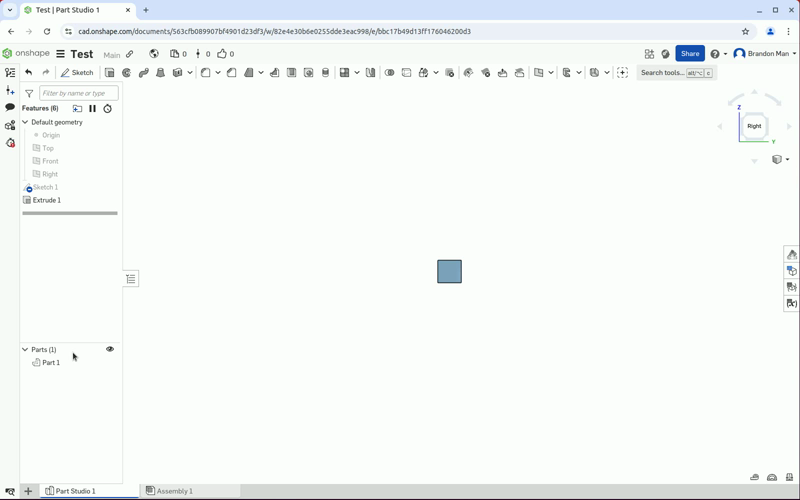
mouse_move(541, 75)
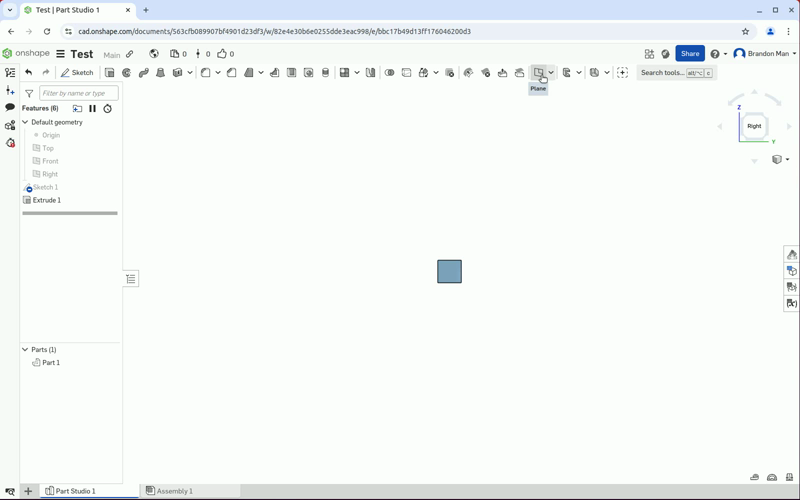
click(541, 75)
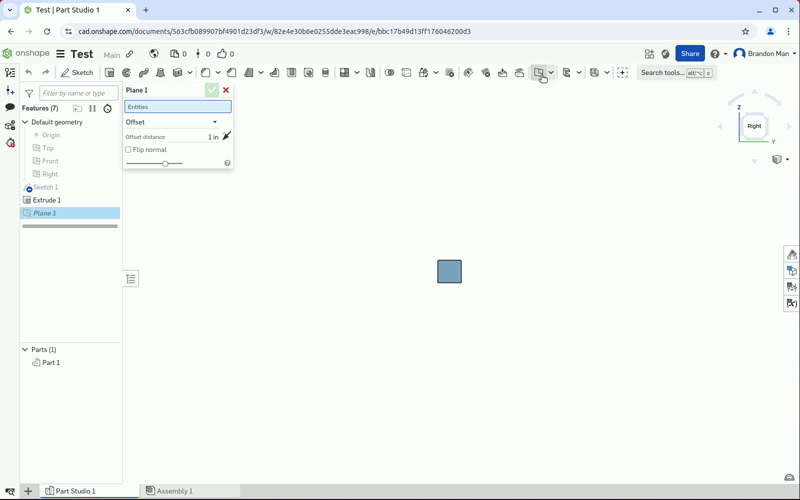
mouse_move(73, 176)
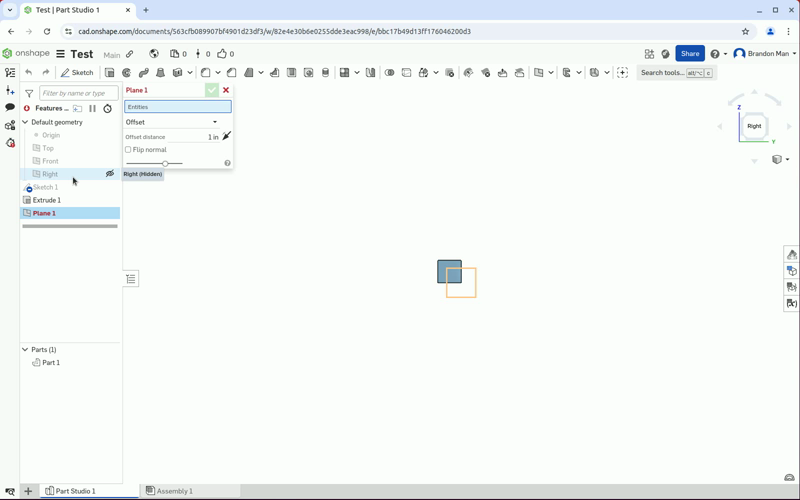
click(73, 176)
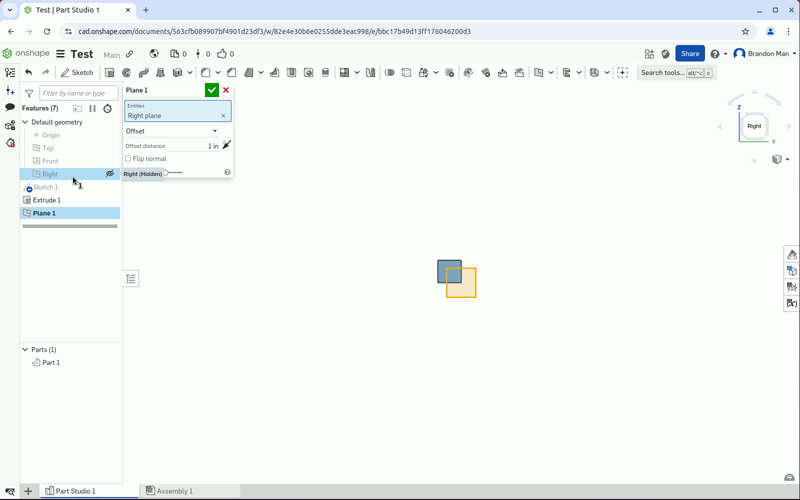
key(tab, 2)
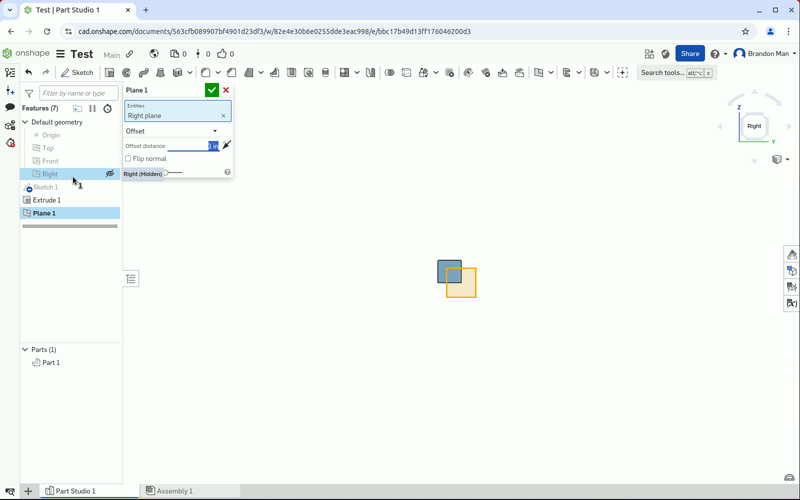
text(23.108)
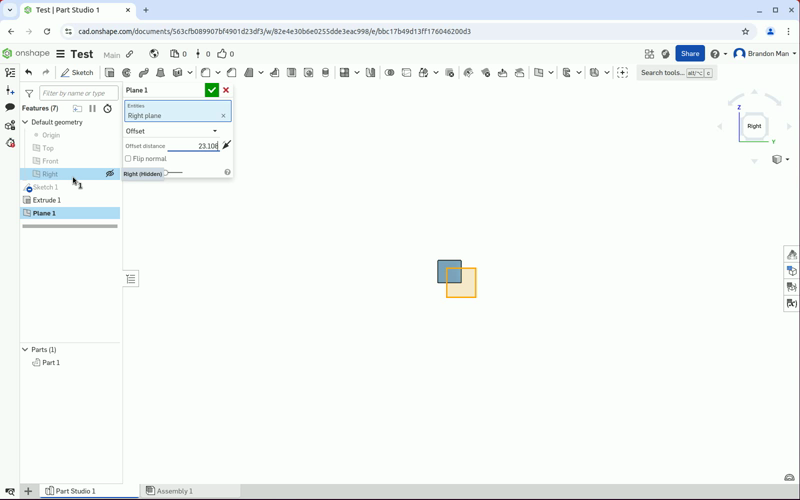
key(enter, 2)
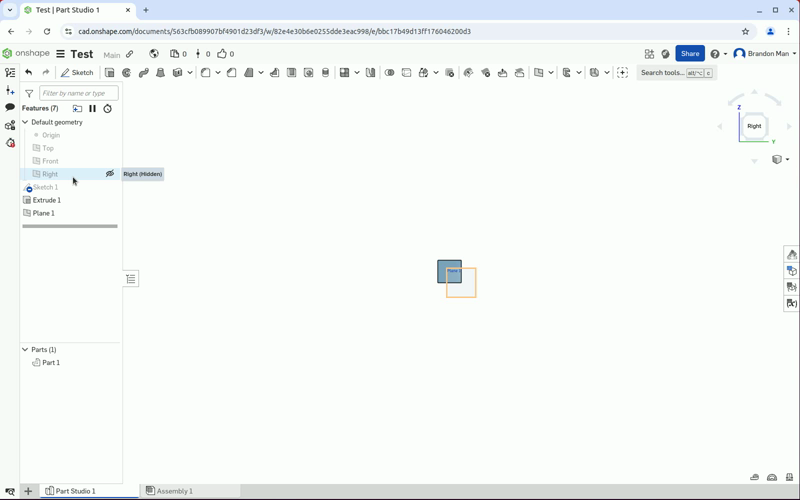
key(shift+s)
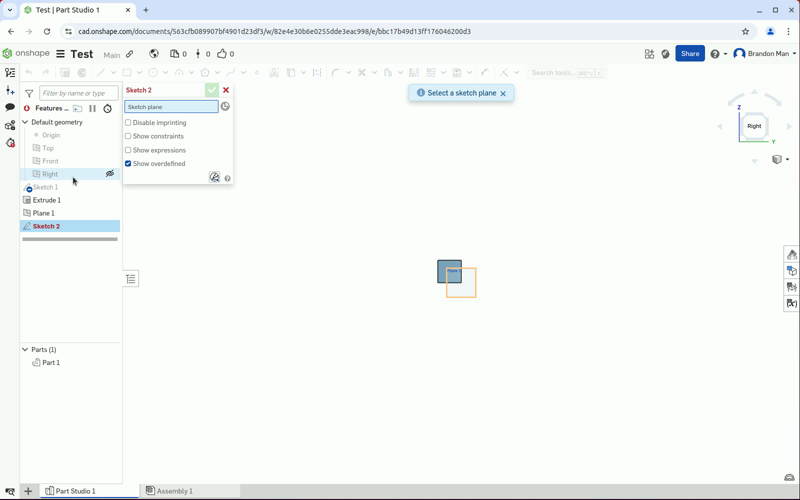
mouse_move(73, 215)
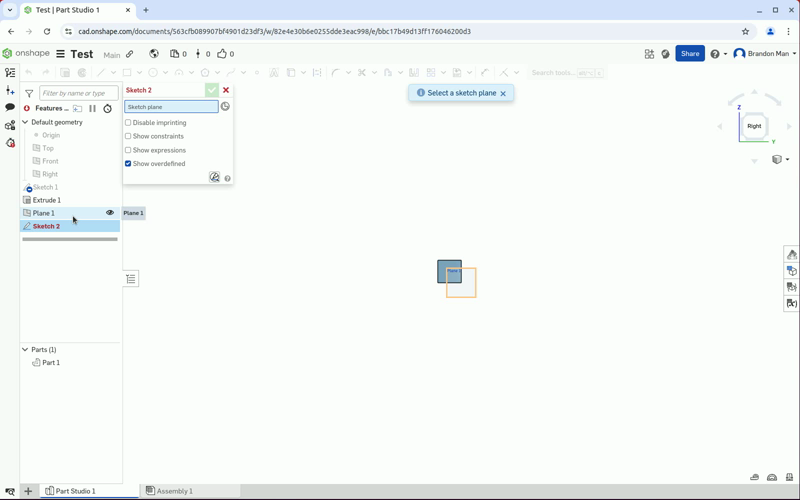
click(73, 215)
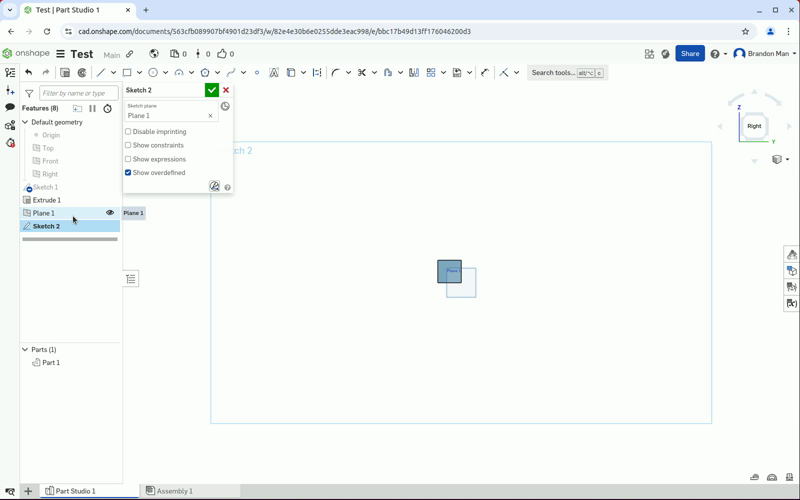
mouse_move(73, 352)
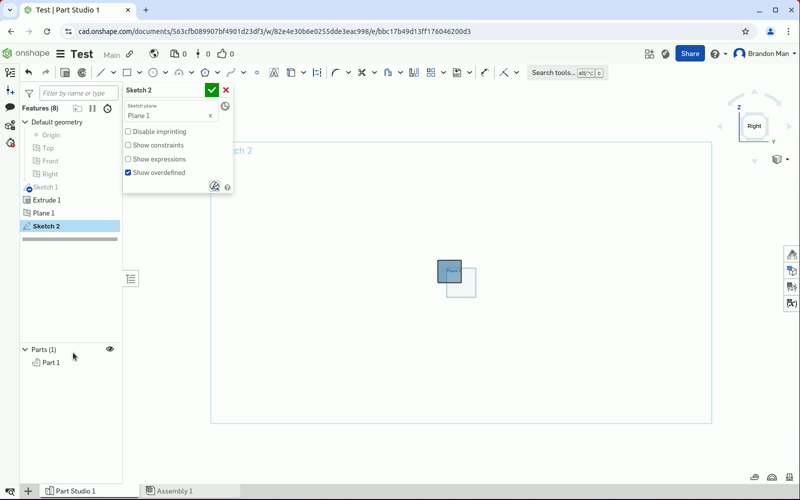
key(y)
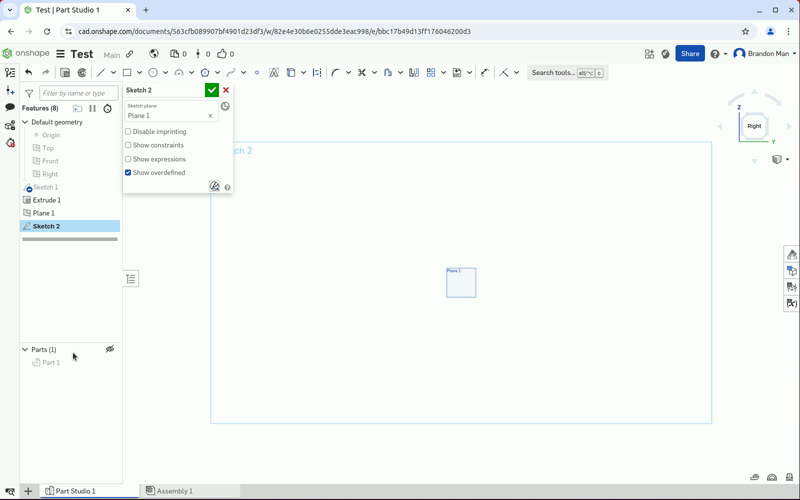
key(c)
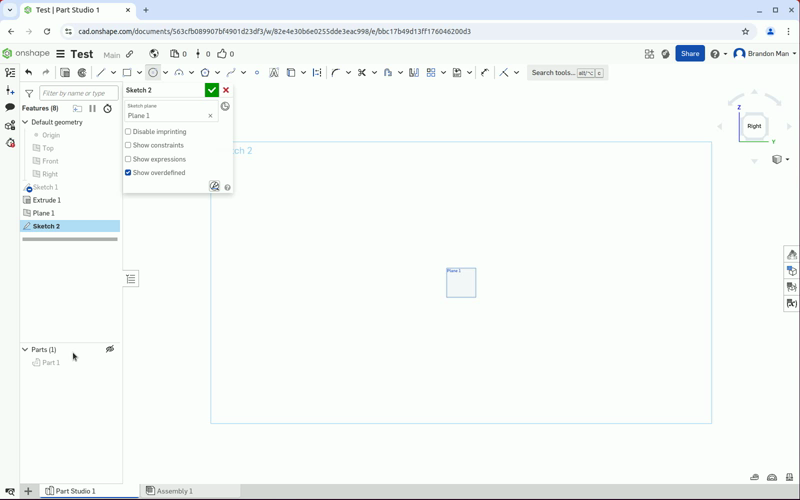
key_down(shift)
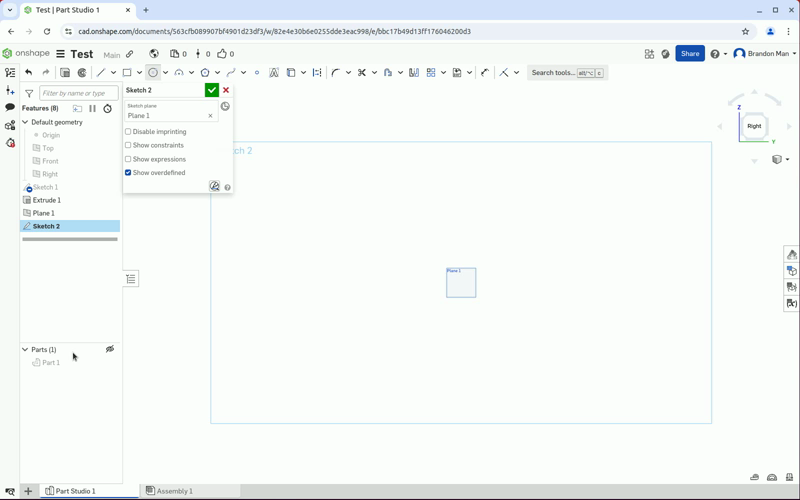
mouse_move(450, 271)
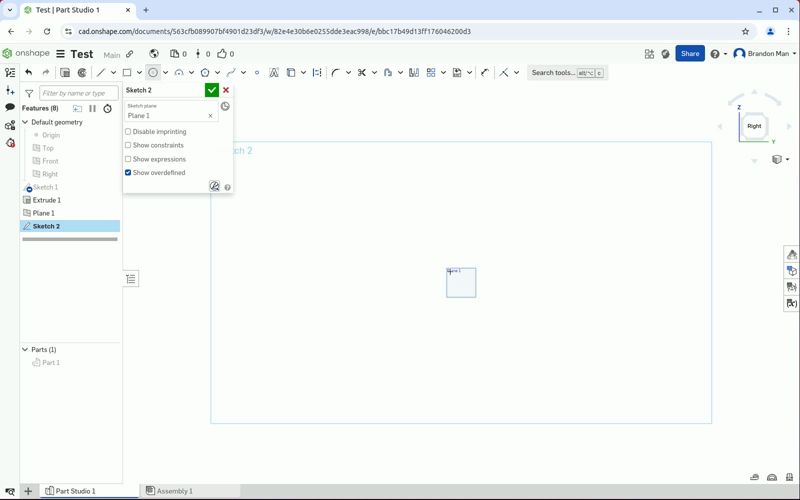
click(450, 271)
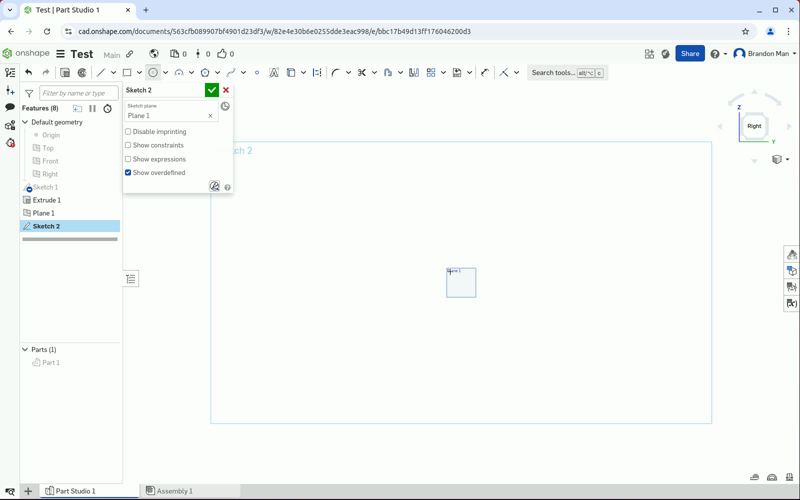
key_up(shift)
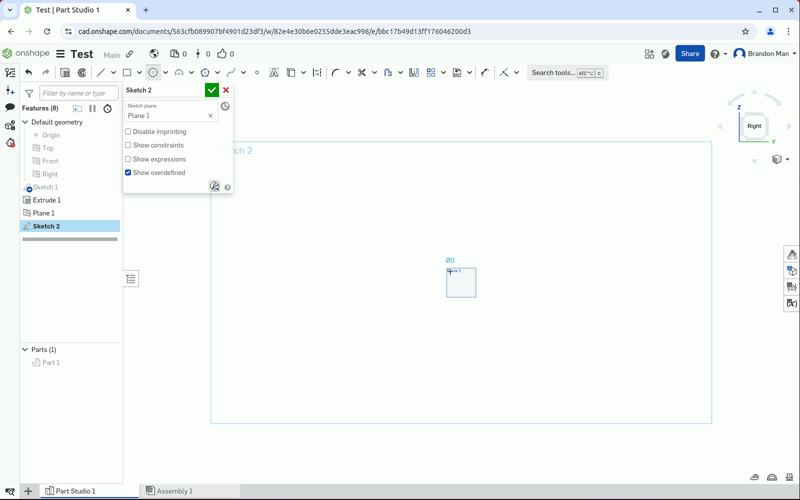
mouse_move(453, 271)
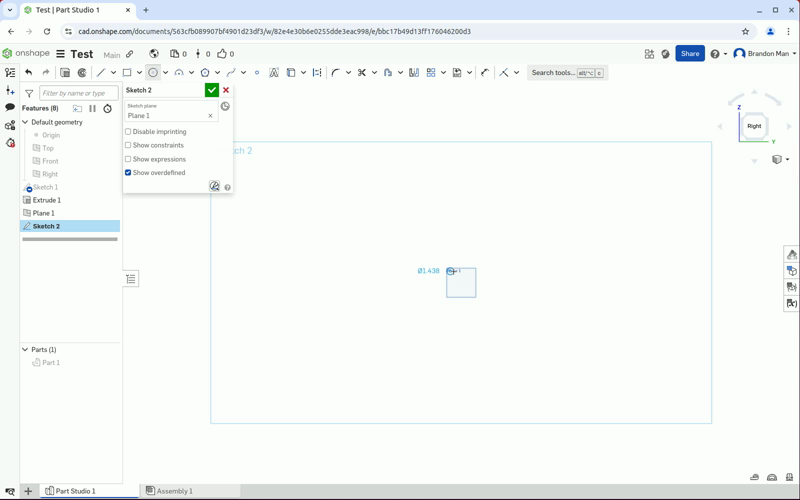
click(453, 271)
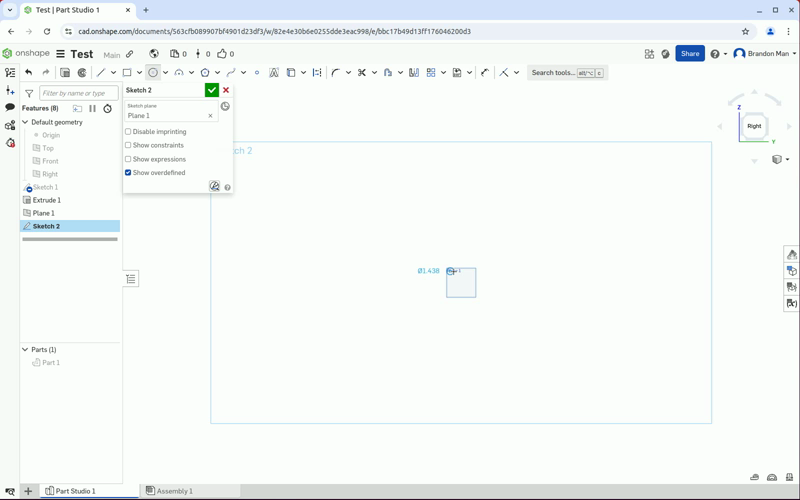
key(esc)
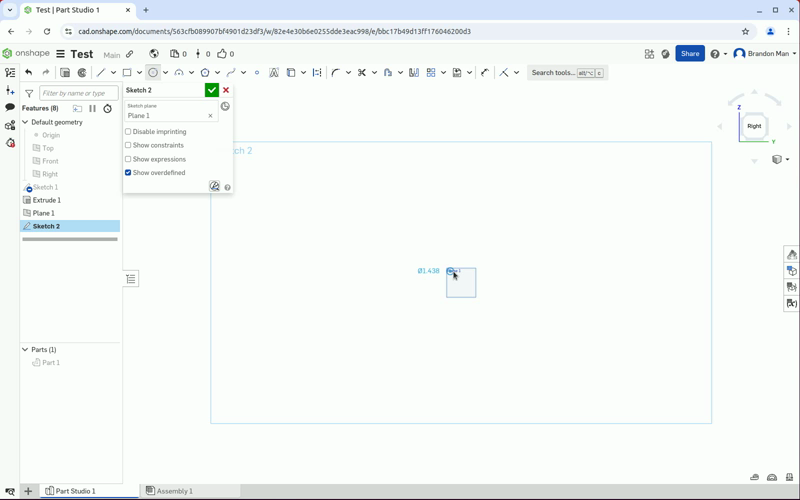
mouse_move(452, 270)
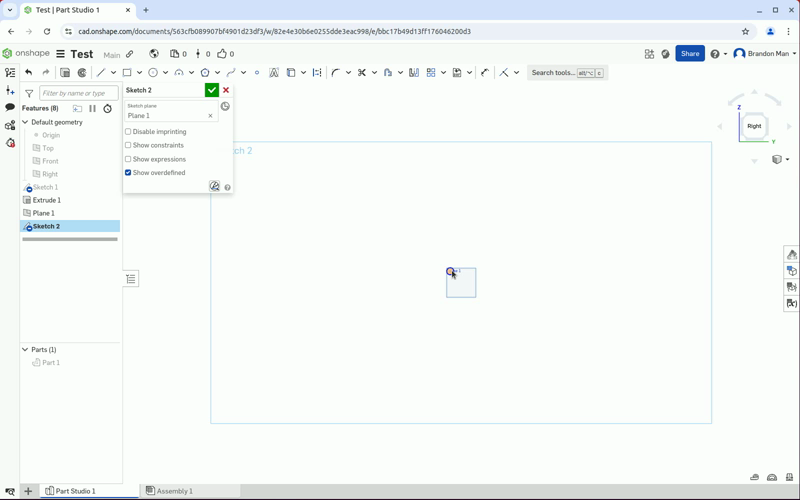
scroll(6)
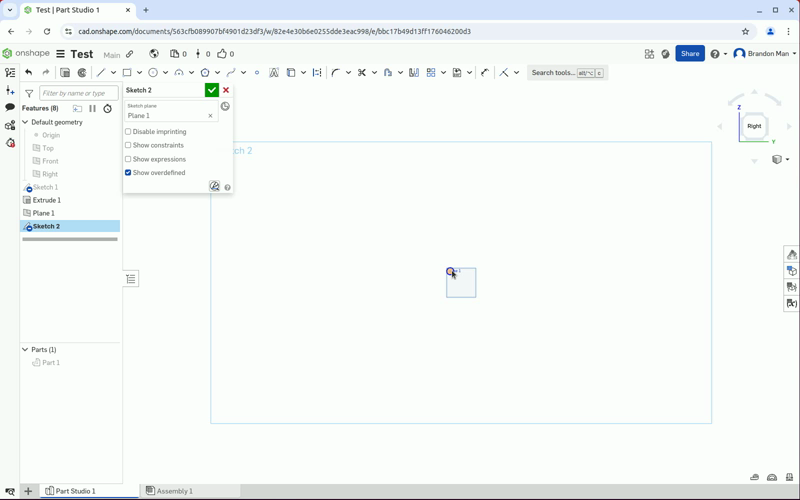
scroll(6)
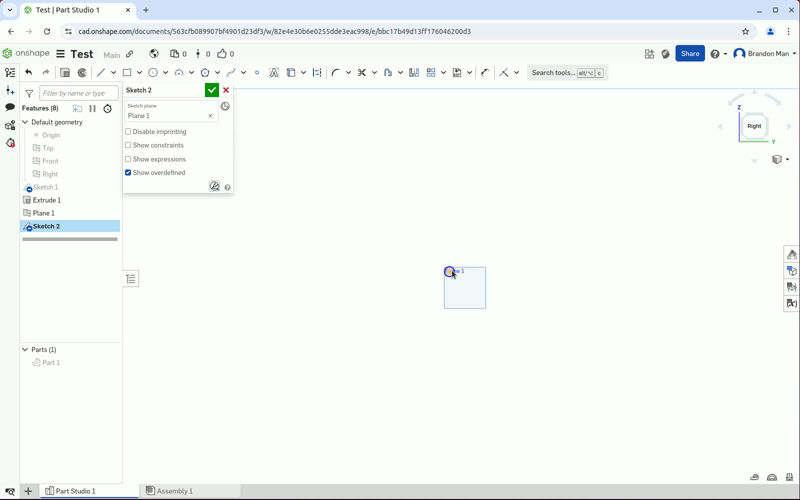
scroll(6)
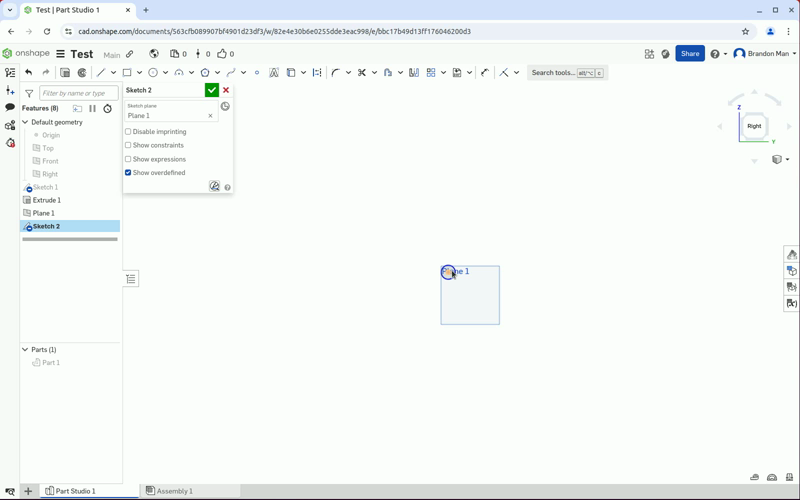
scroll(6)
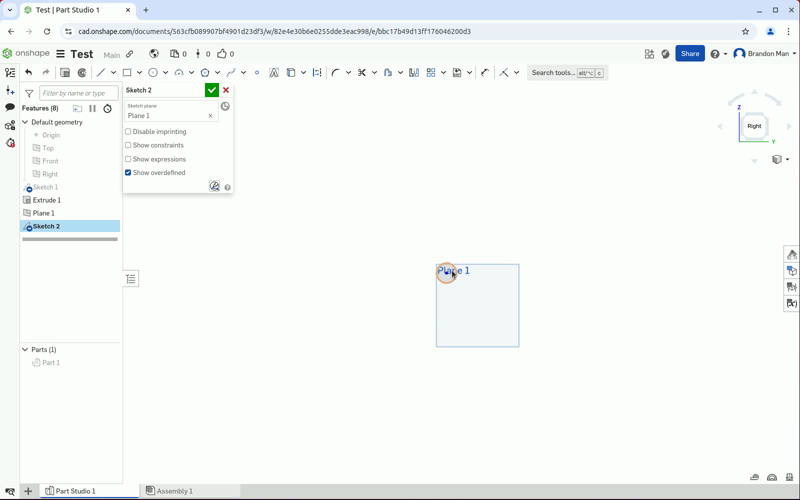
scroll(6)
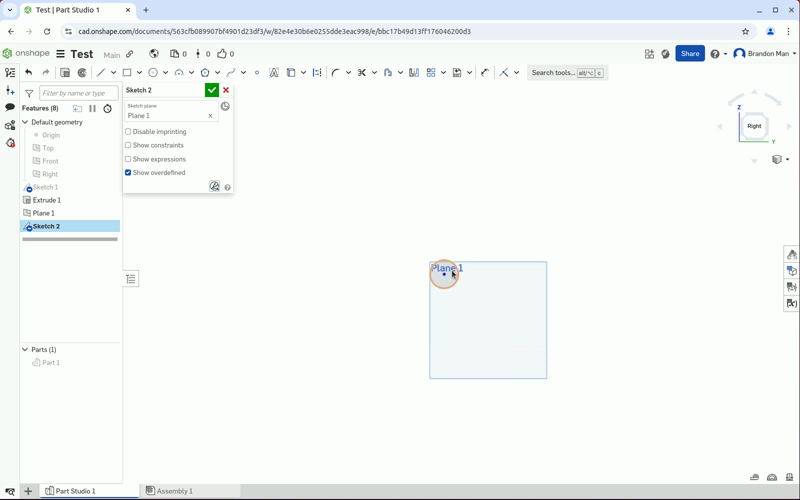
scroll(6)
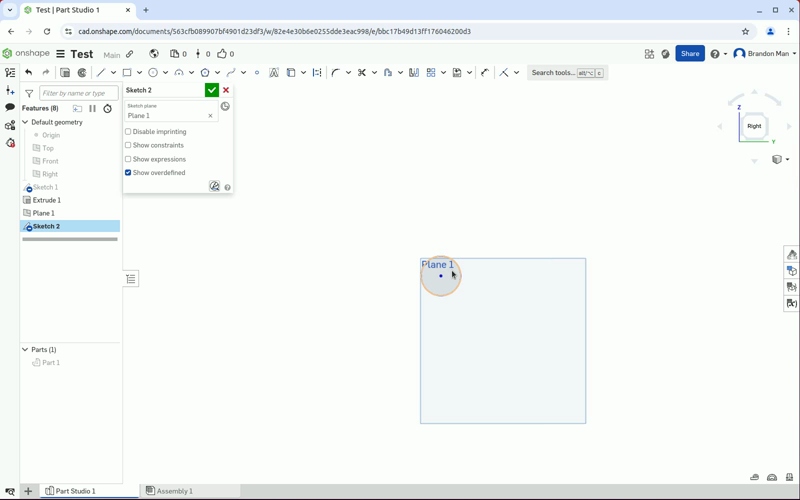
scroll(6)
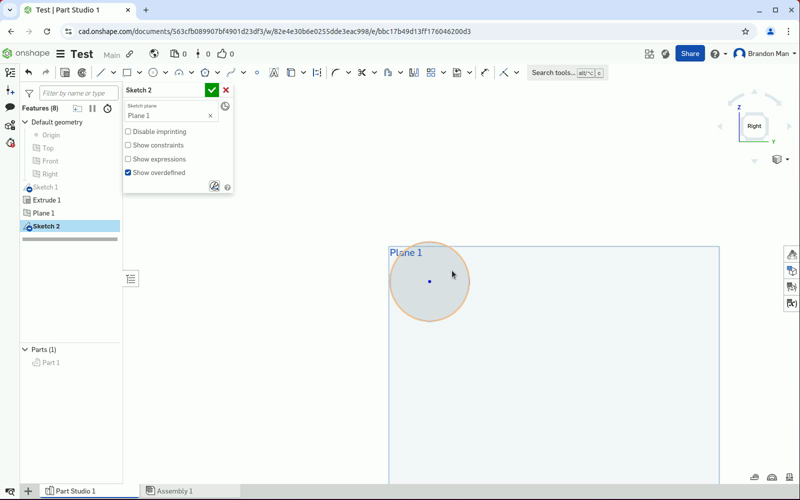
click(452, 270)
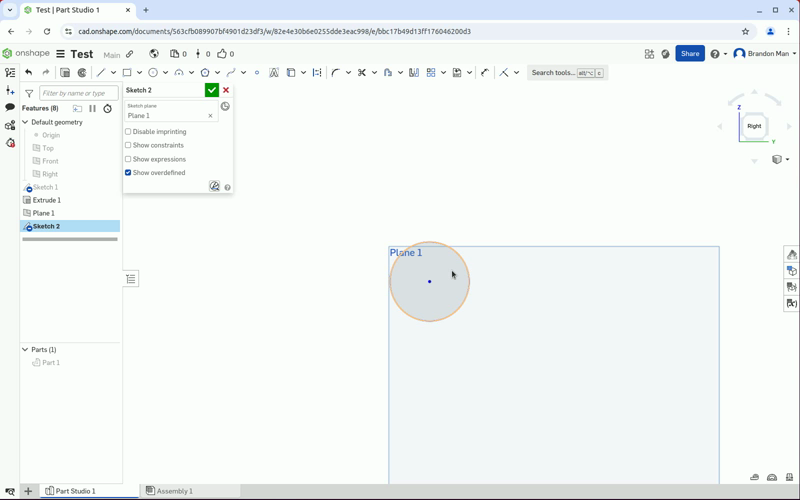
scroll(-6)
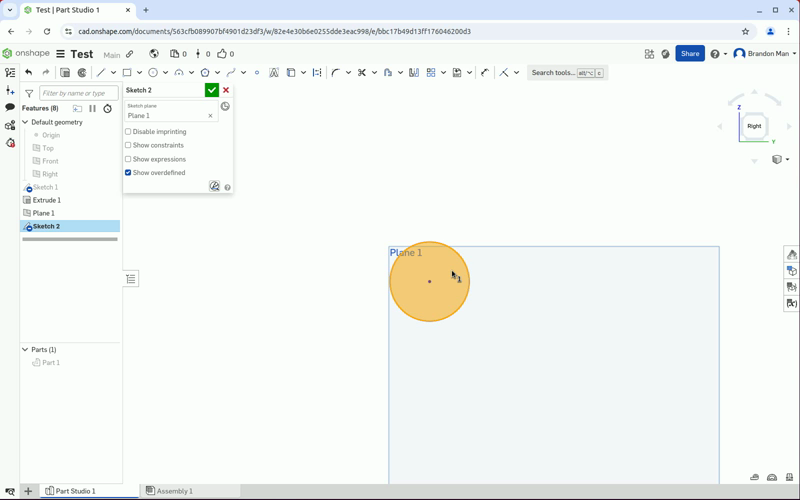
scroll(-6)
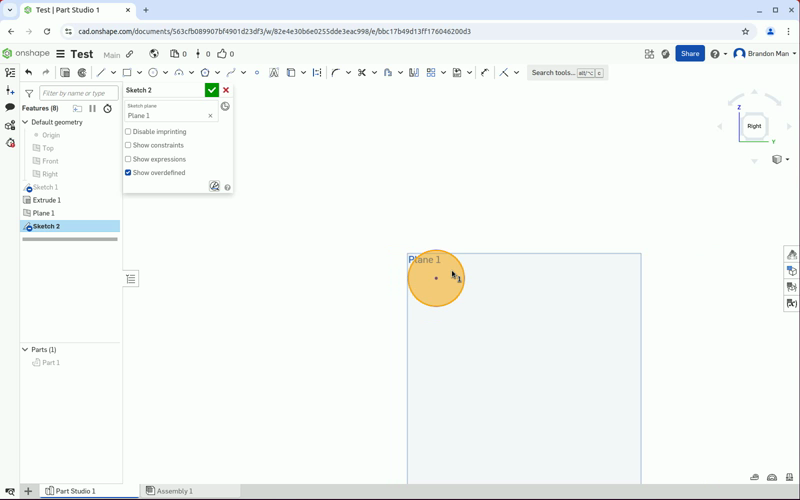
scroll(-6)
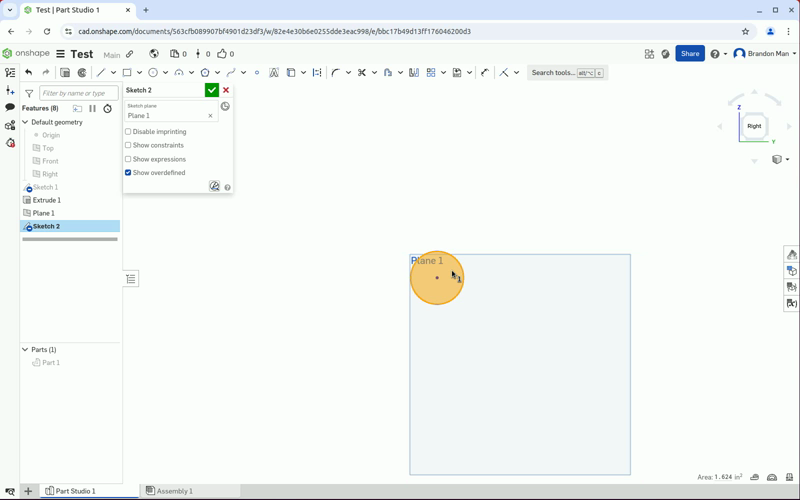
scroll(-6)
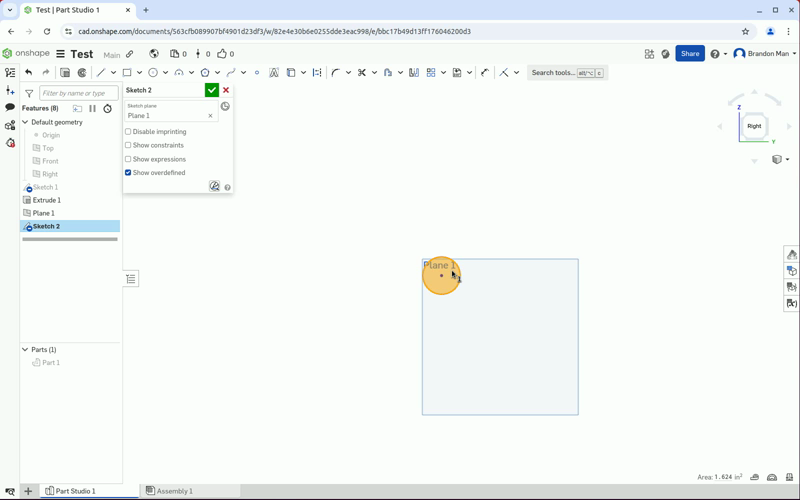
scroll(-6)
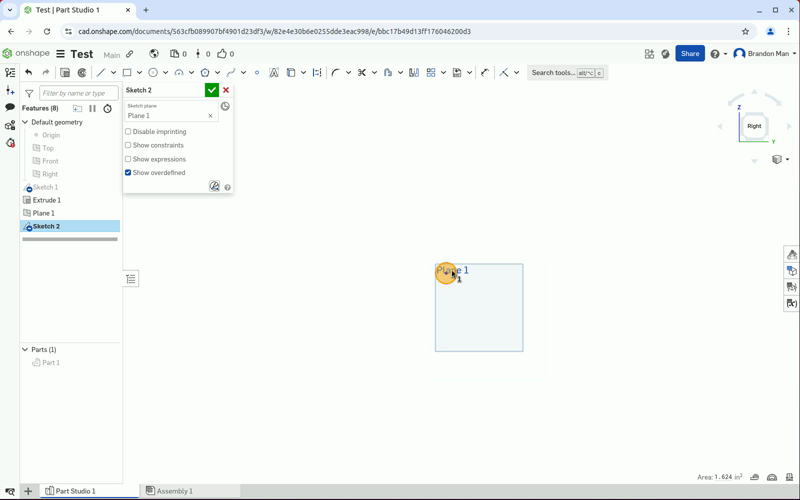
scroll(-6)
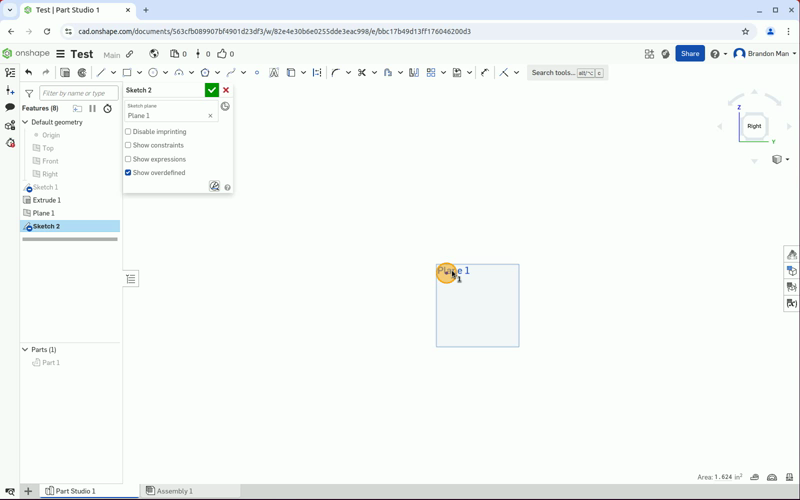
scroll(-6)
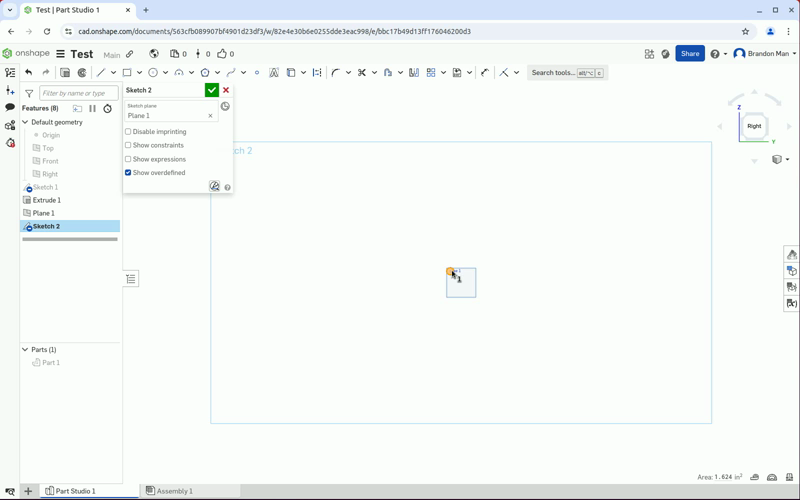
mouse_move(73, 352)
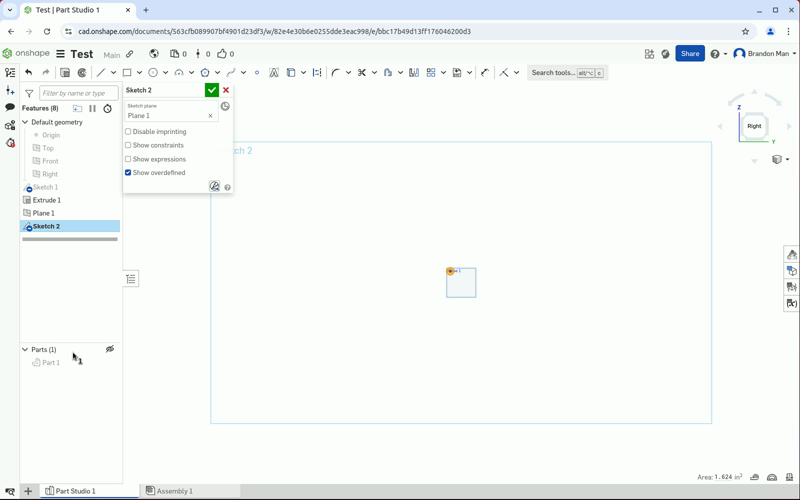
key(shift+y)
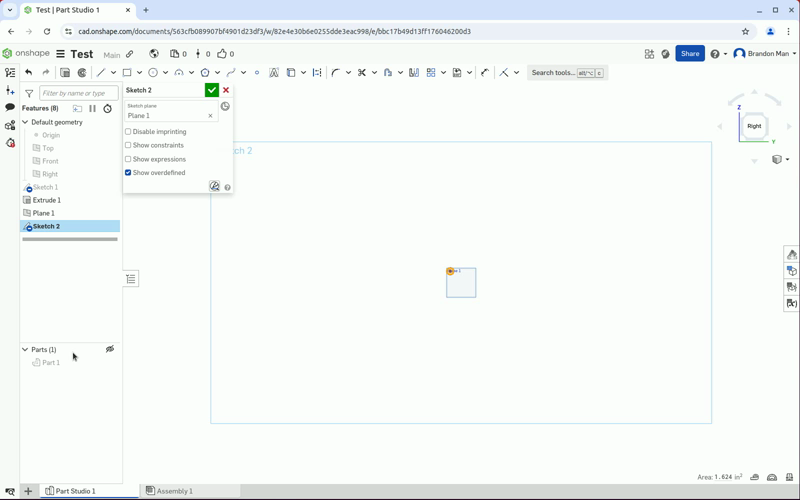
key(shift+e)
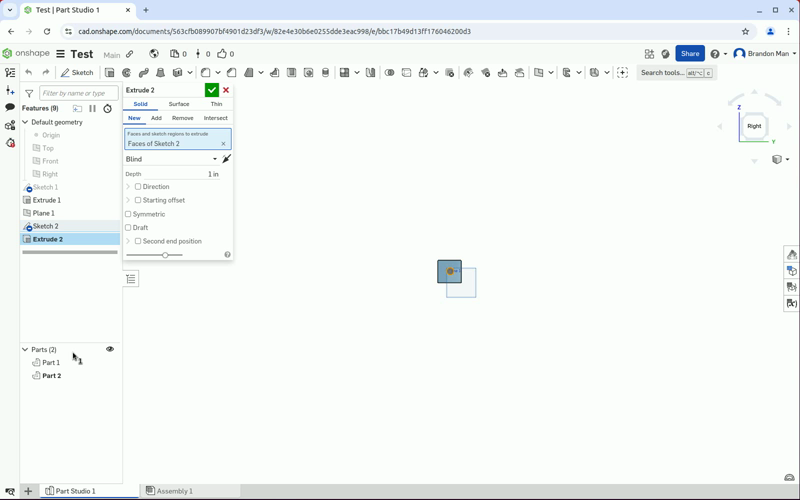
mouse_move(143, 106)
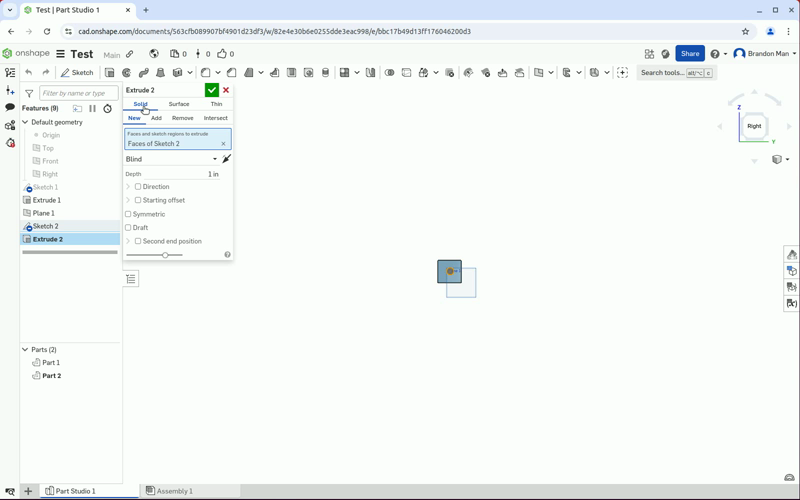
click(143, 106)
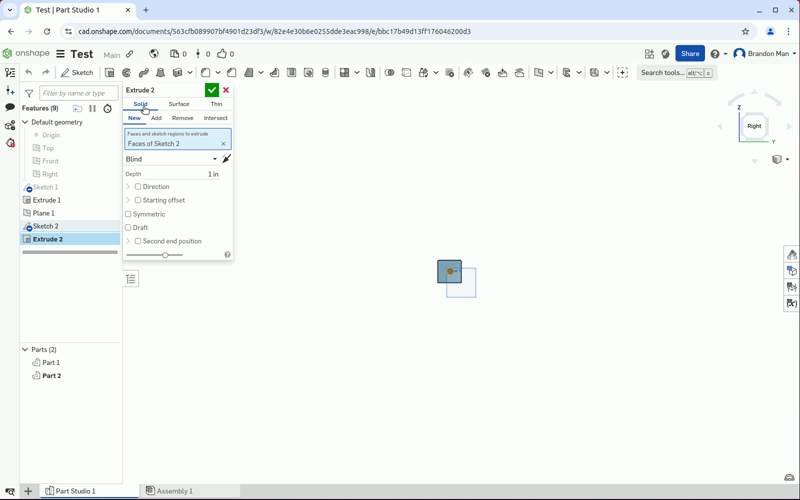
mouse_move(186, 120)
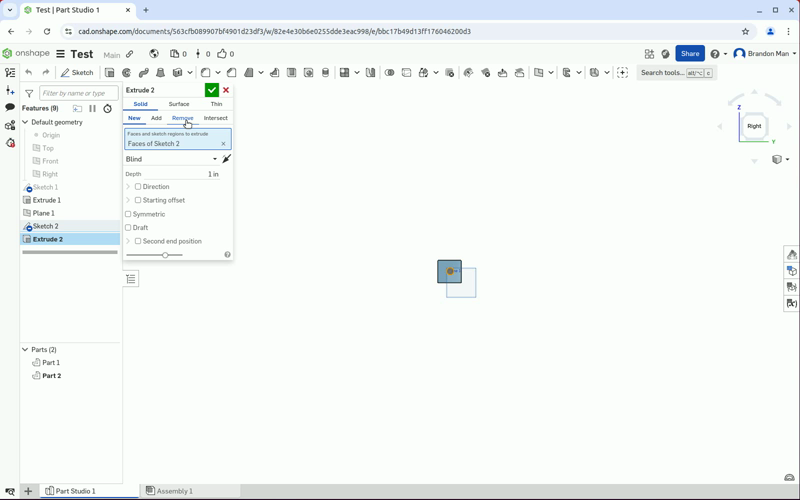
click(186, 120)
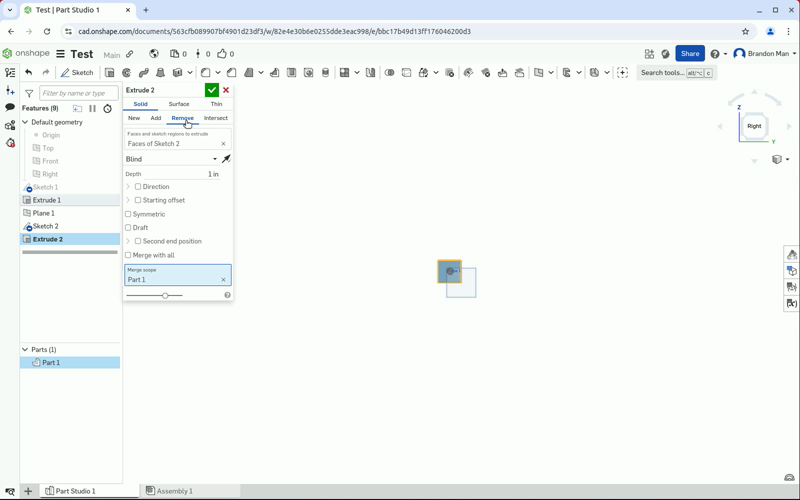
key(tab, 4)
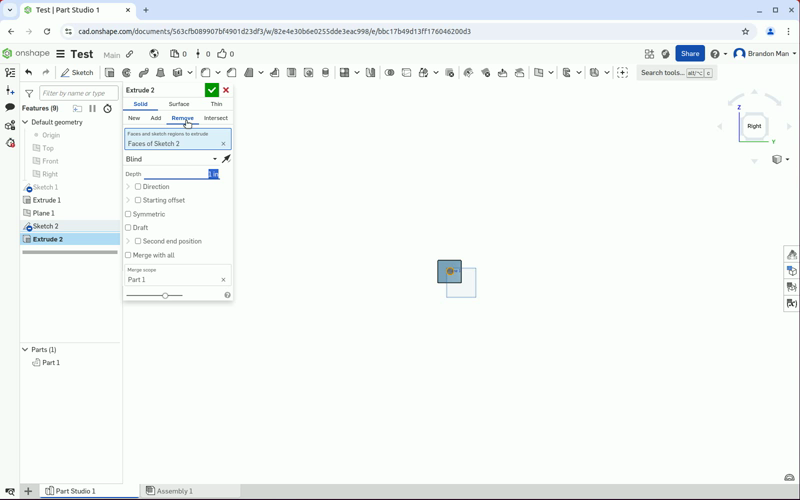
text(5.777)
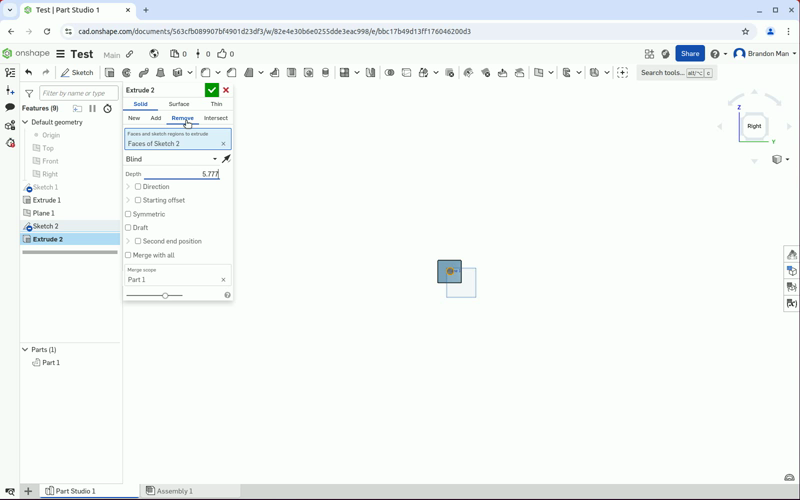
key(tab, 6)
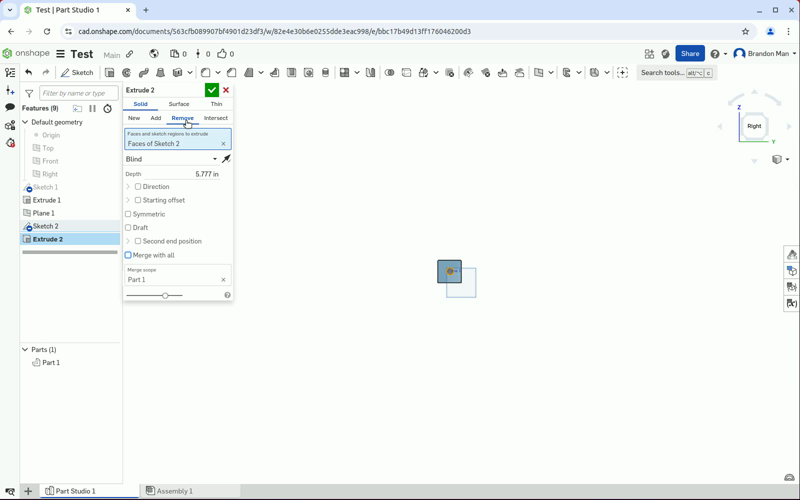
key(space)
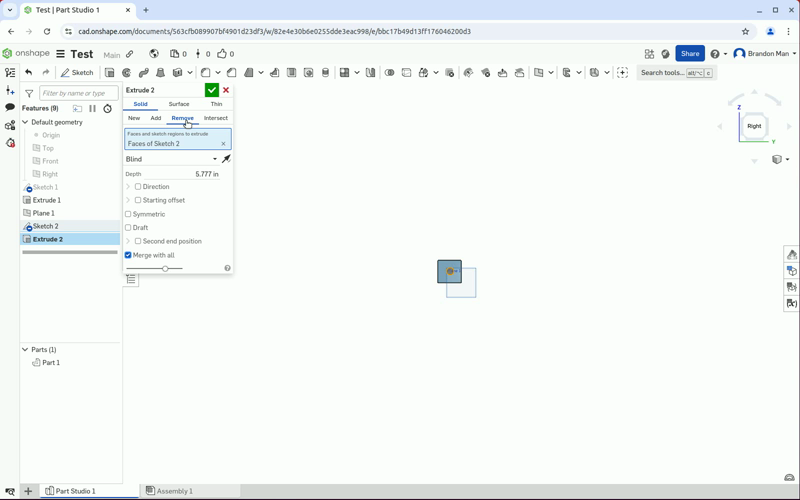
key(enter)
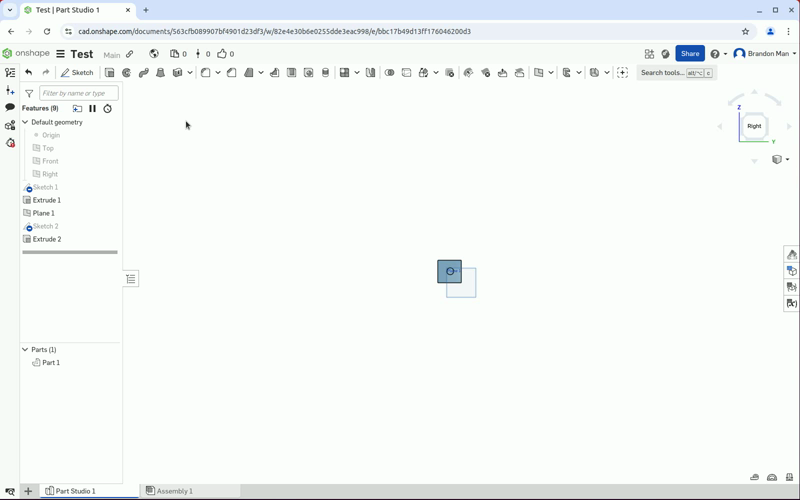
key(shift+h)
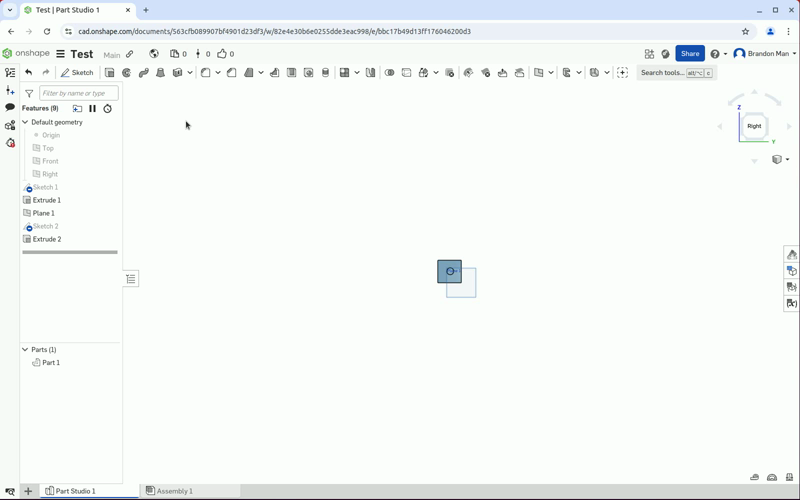
key(shift+h)
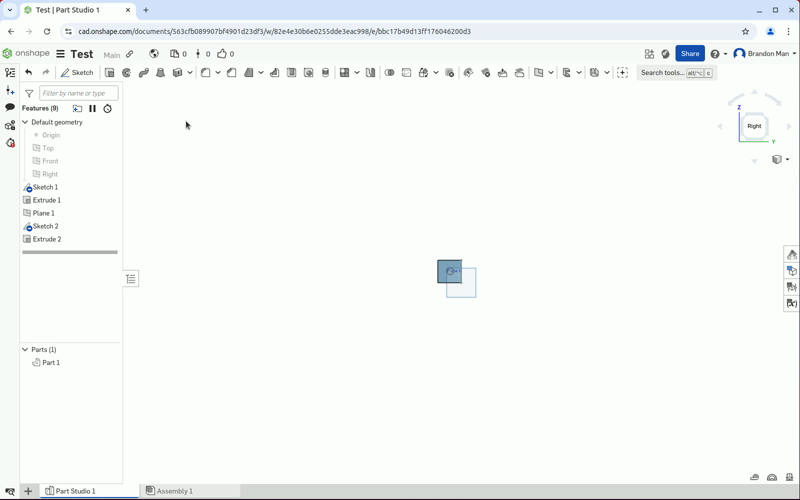
key(shift+7)
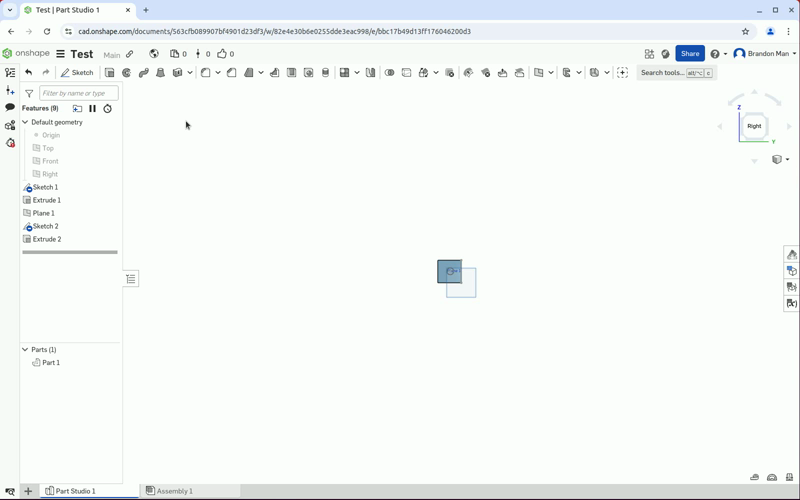
key(right, 2)
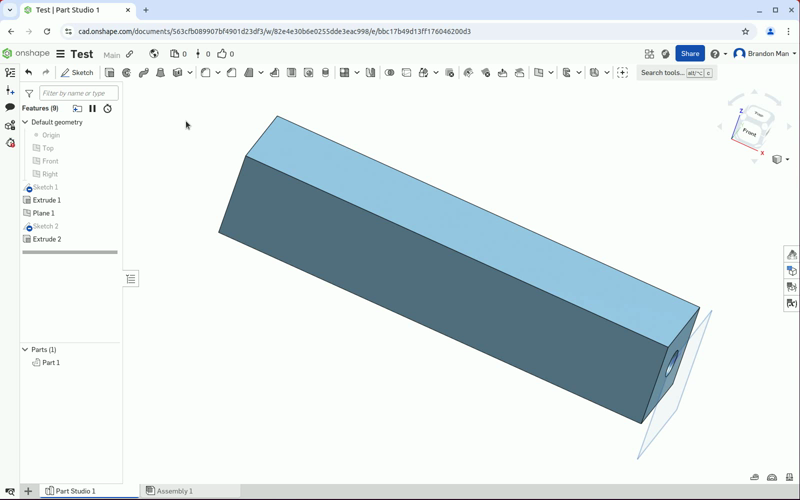
key(down, 2)
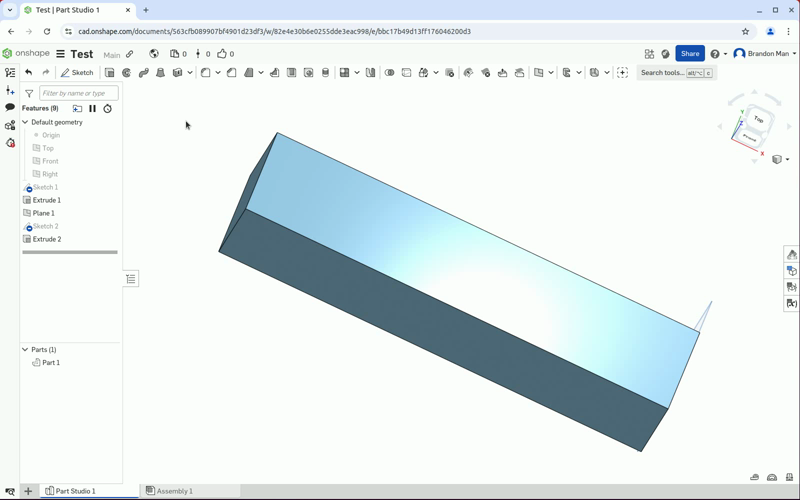
key(up, 2)
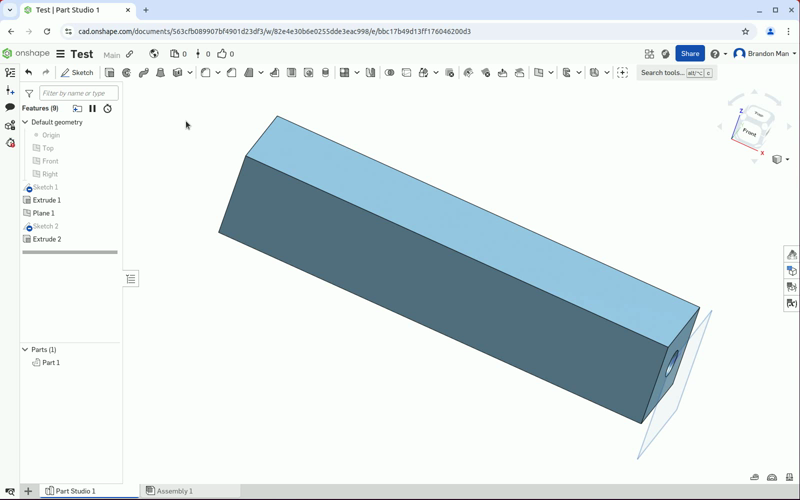
key(left, 2)
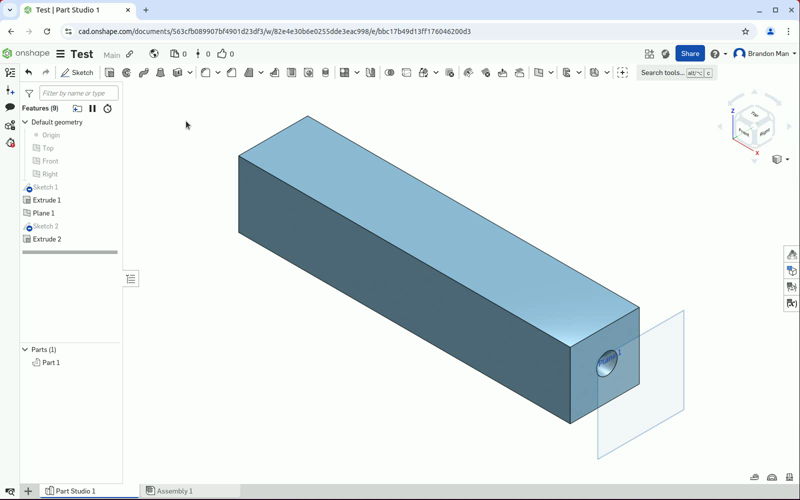
mouse_move(73, 189)
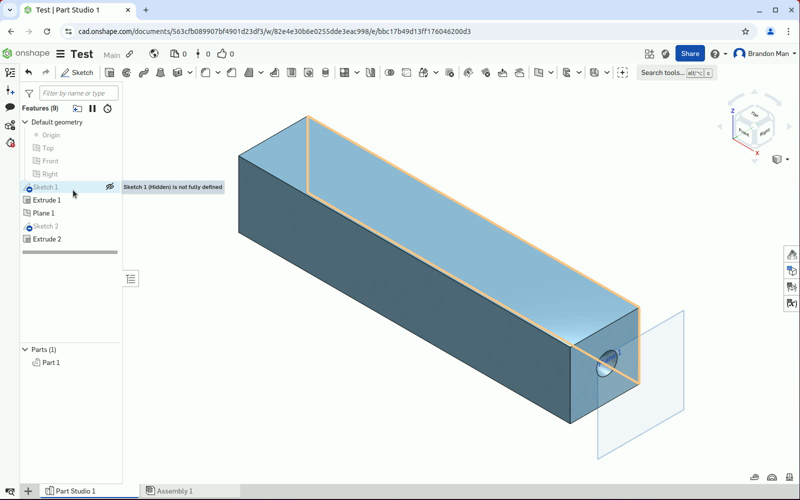
click(73, 189)